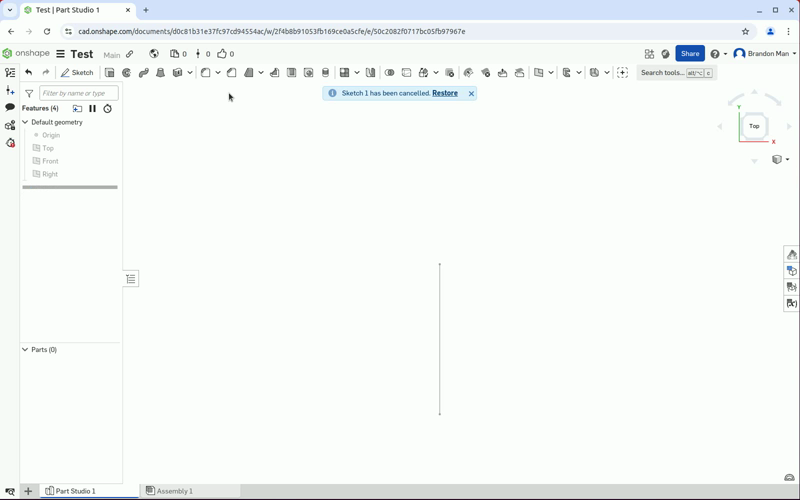
key(shift+h)
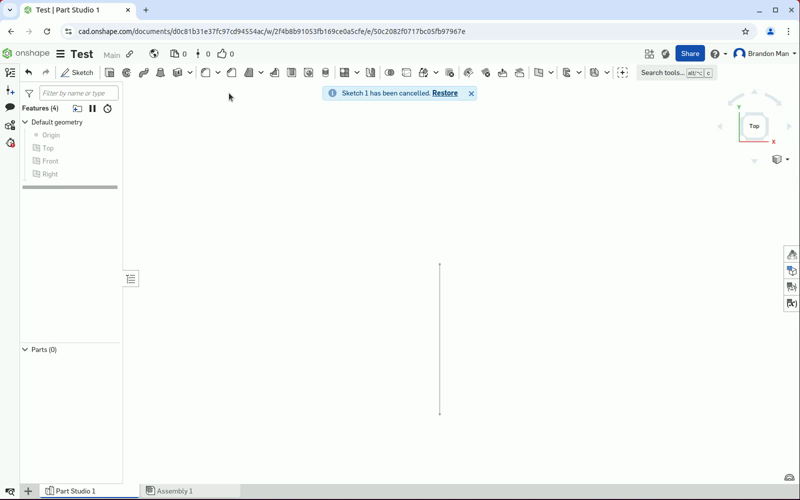
key(shift+s)
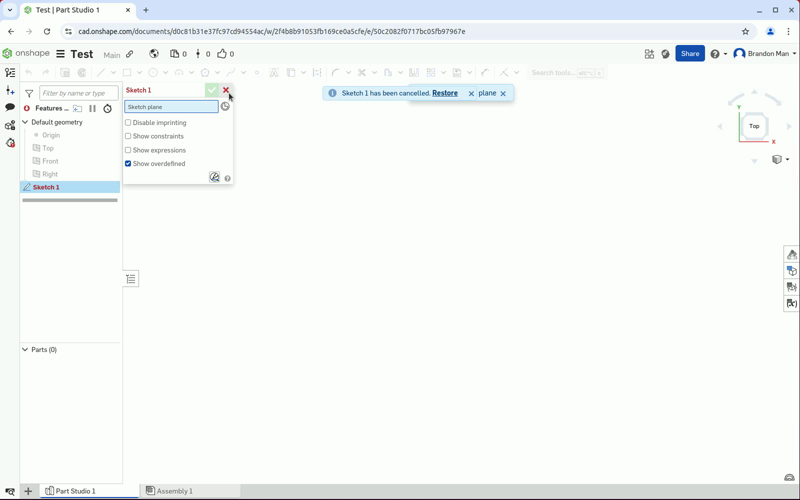
mouse_move(73, 150)
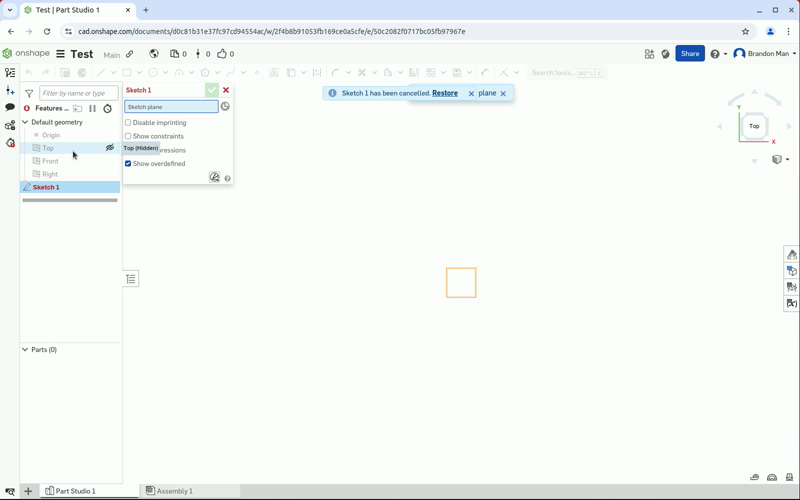
click(73, 150)
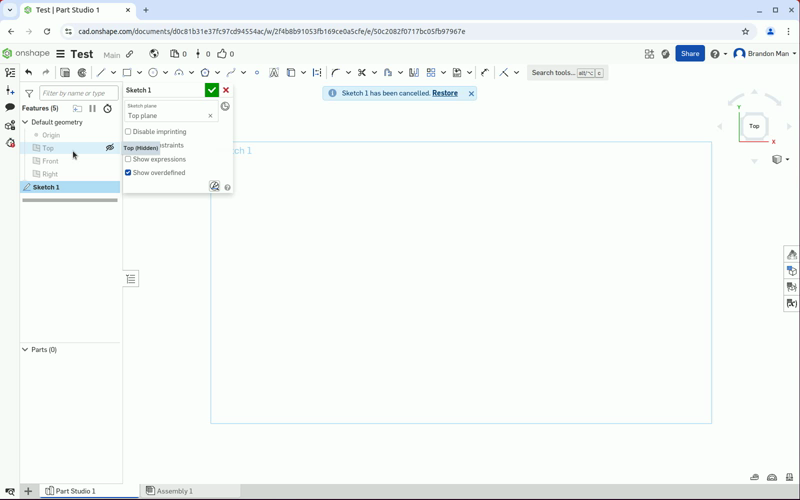
mouse_move(73, 352)
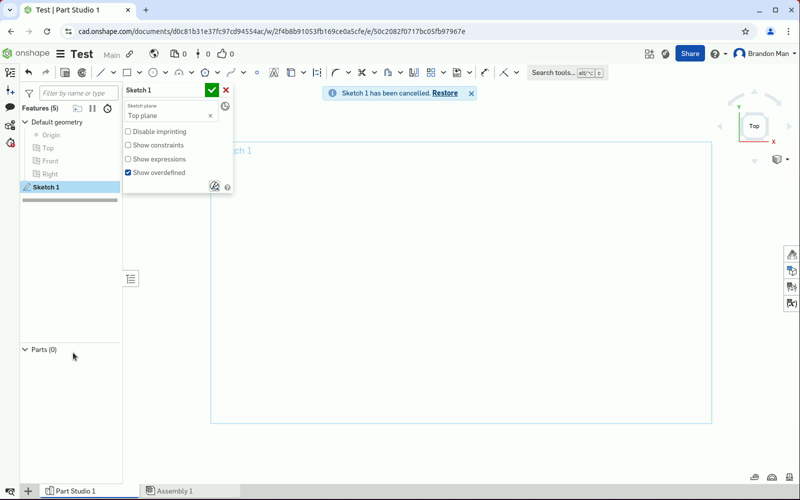
key(y)
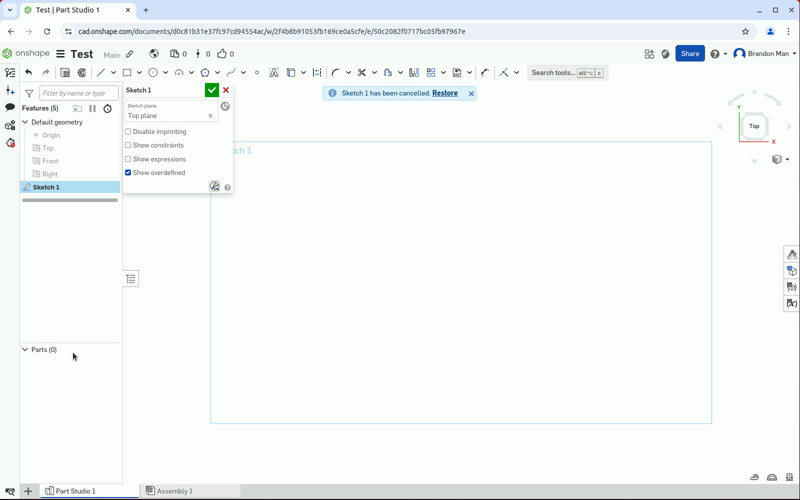
key(l)
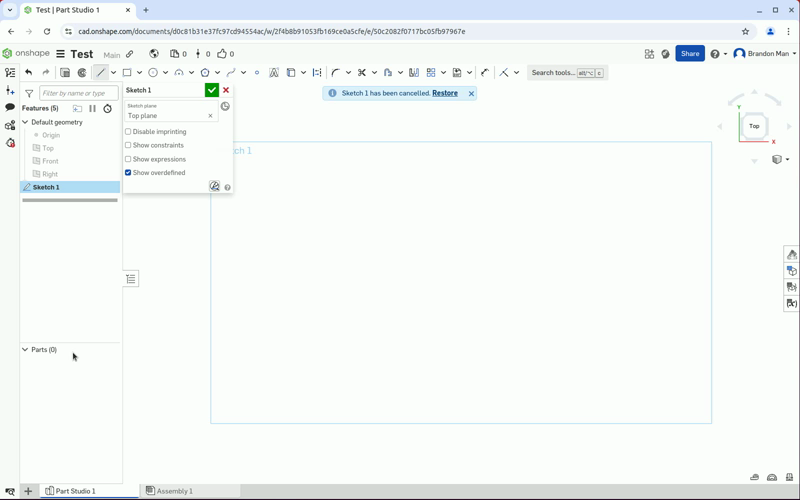
key_down(shift)
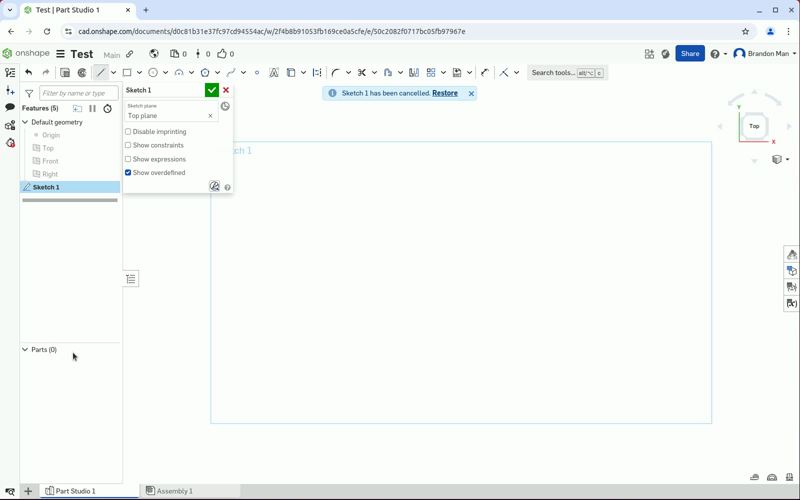
mouse_move(391, 264)
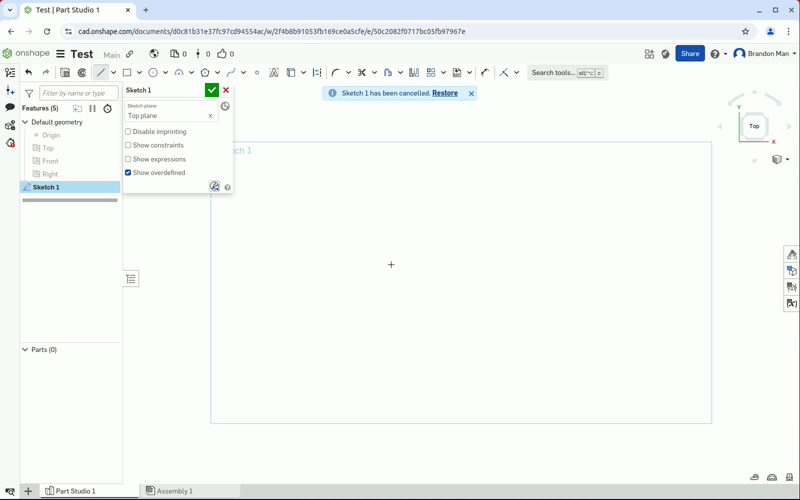
click(391, 264)
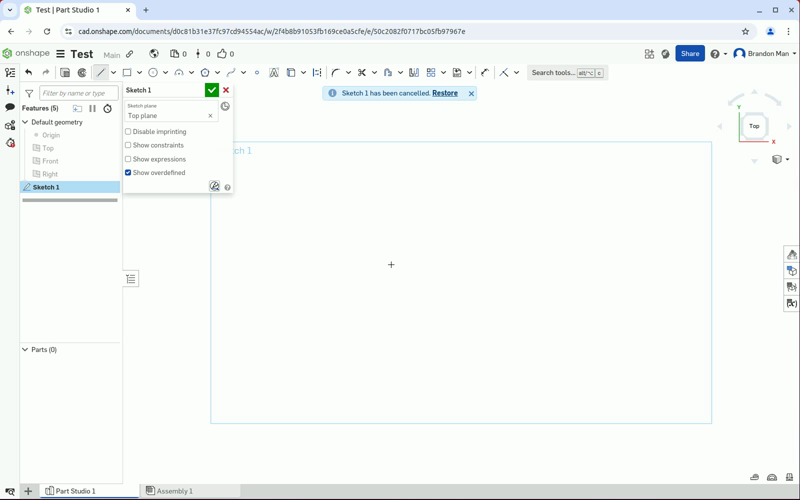
key_up(shift)
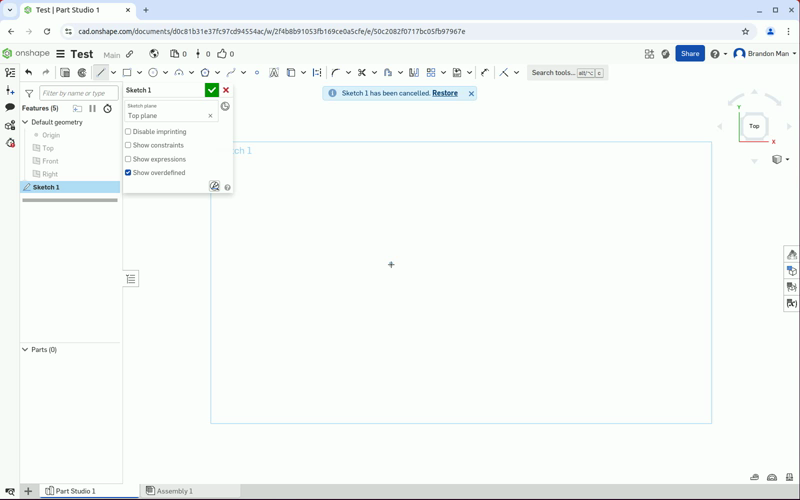
key_down(shift)
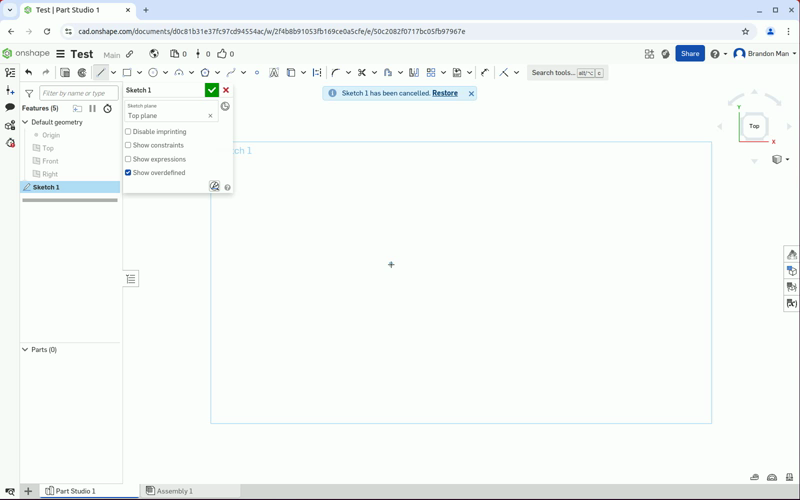
mouse_move(421, 264)
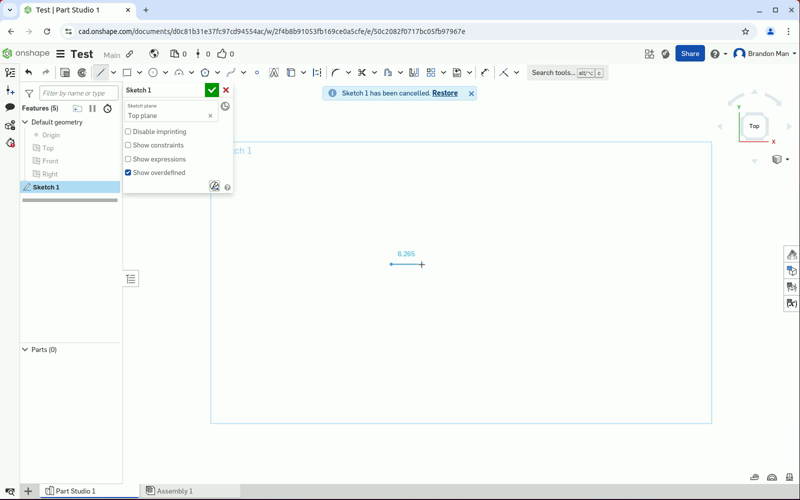
mouse_move(429, 264)
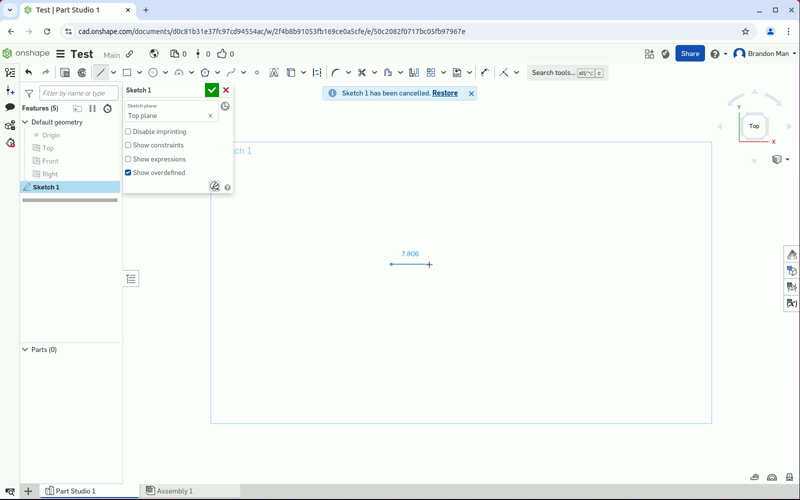
click(429, 264)
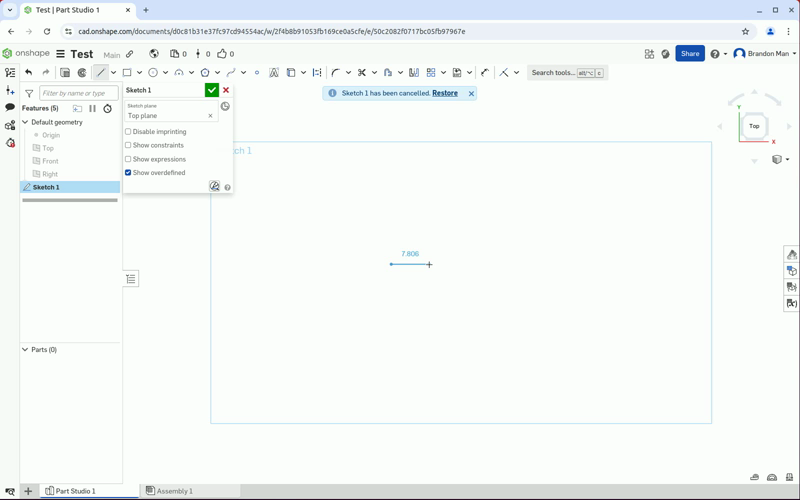
key_up(shift)
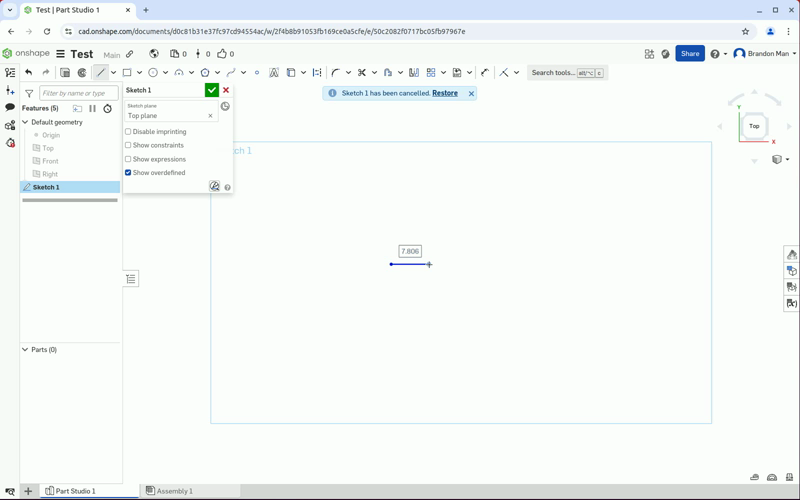
key_down(shift)
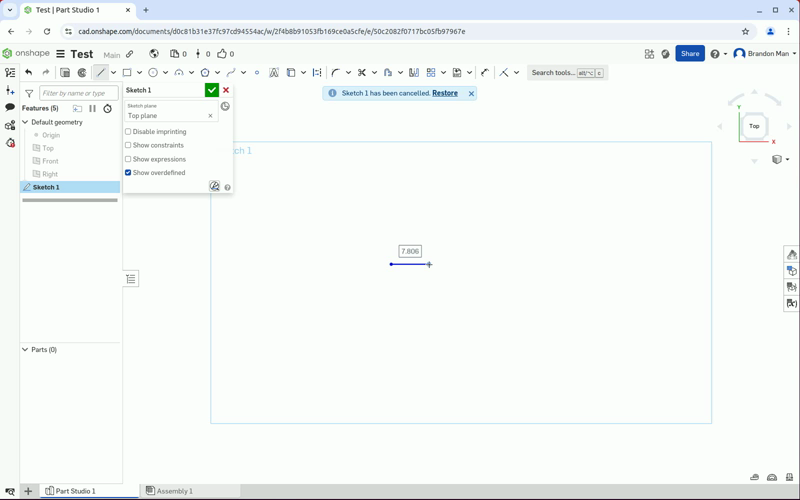
mouse_move(459, 264)
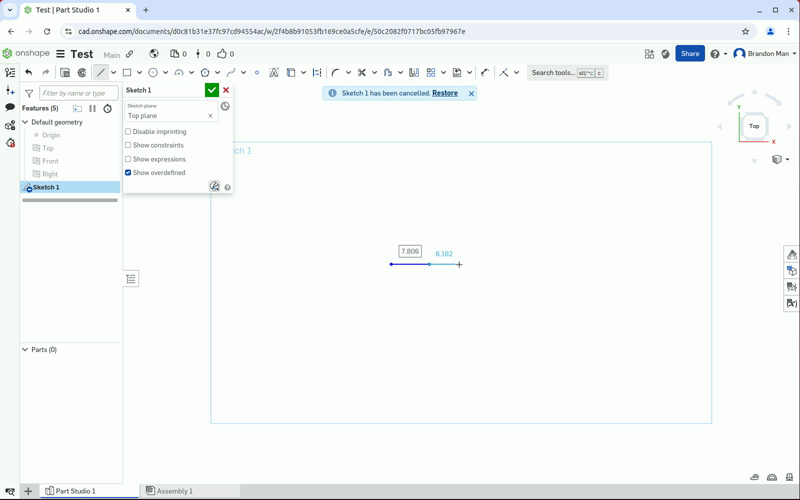
mouse_move(454, 226)
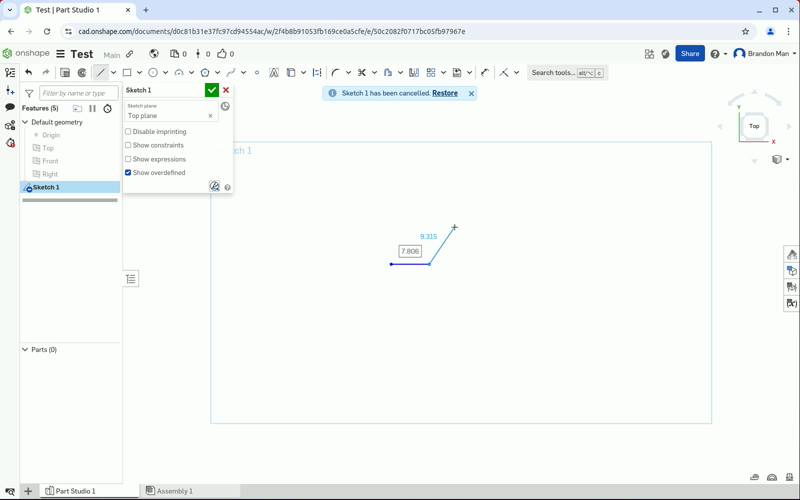
click(454, 226)
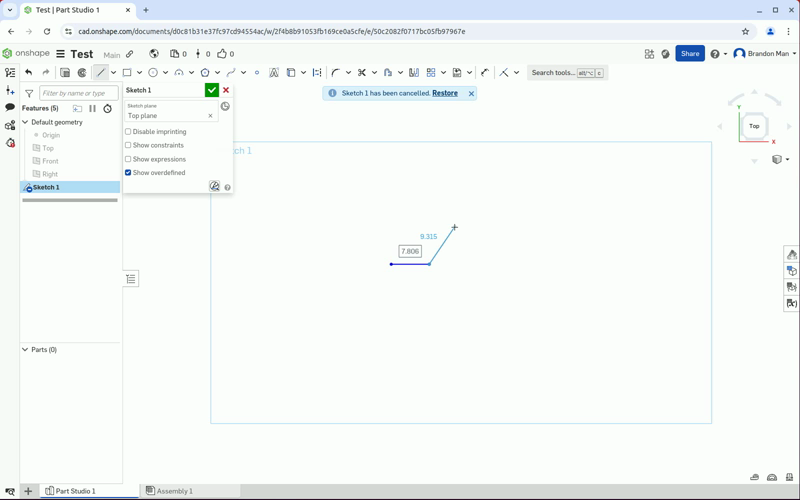
key_up(shift)
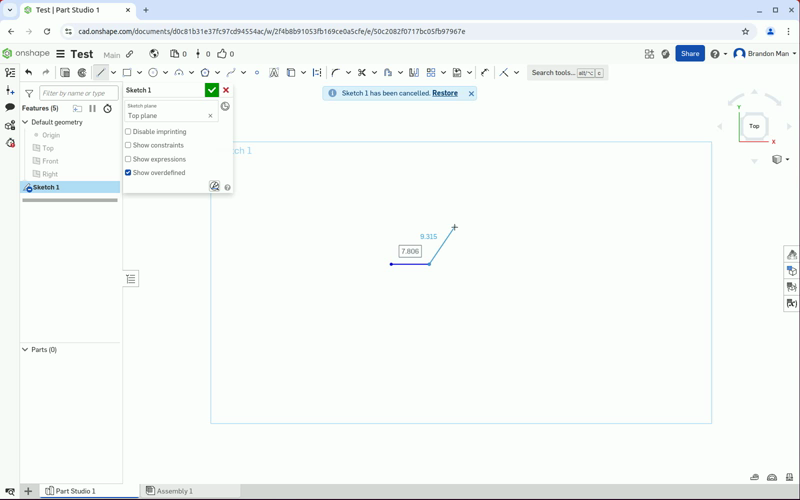
key_down(shift)
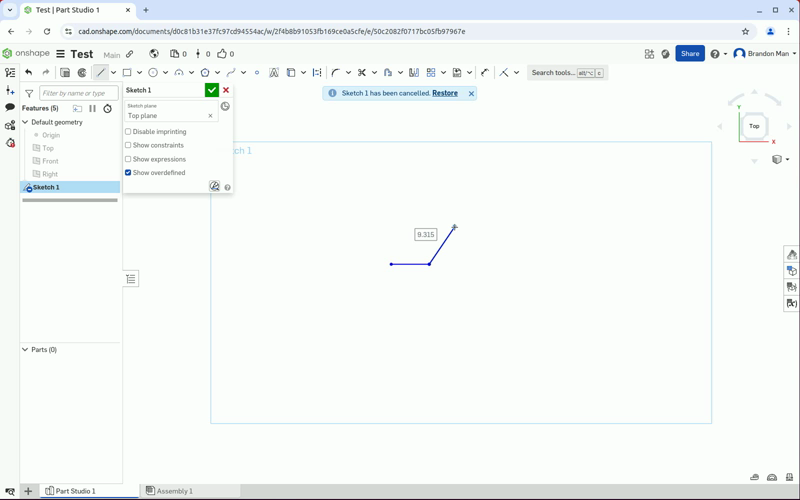
mouse_move(484, 226)
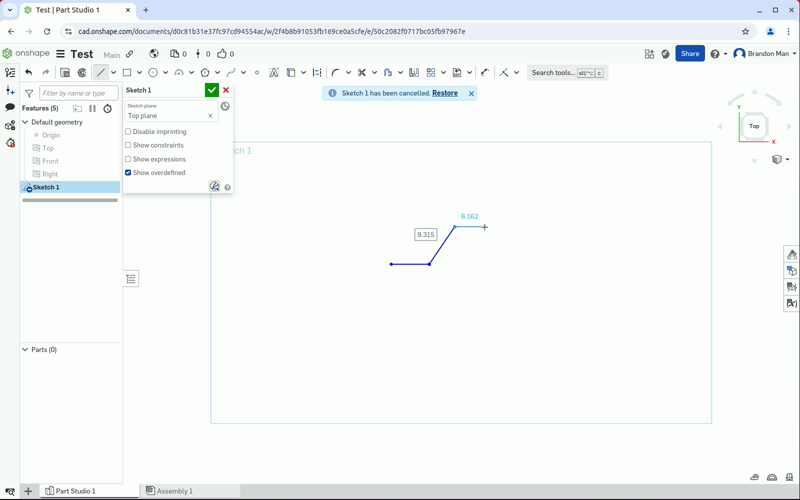
mouse_move(454, 170)
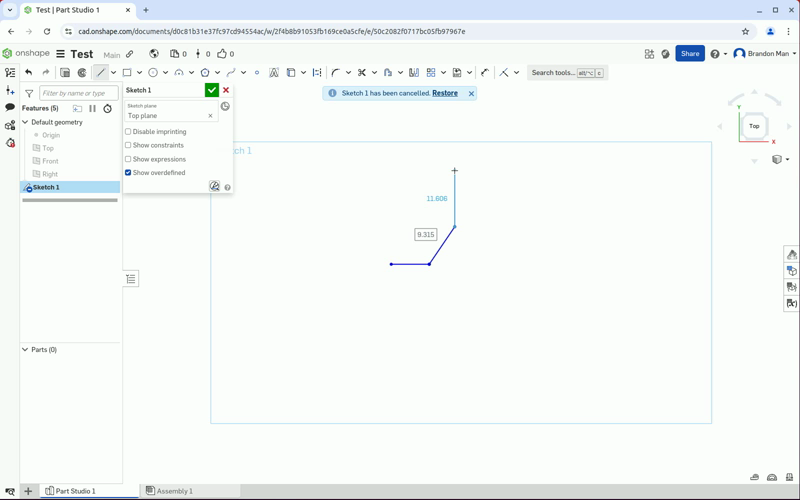
click(454, 170)
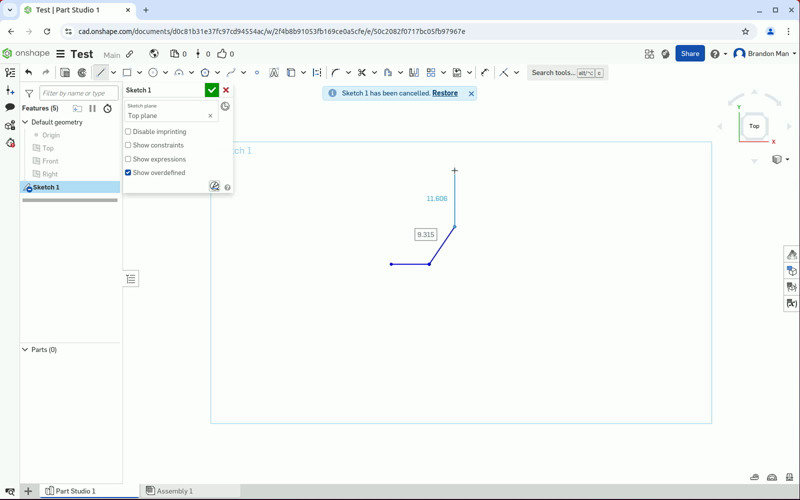
key_up(shift)
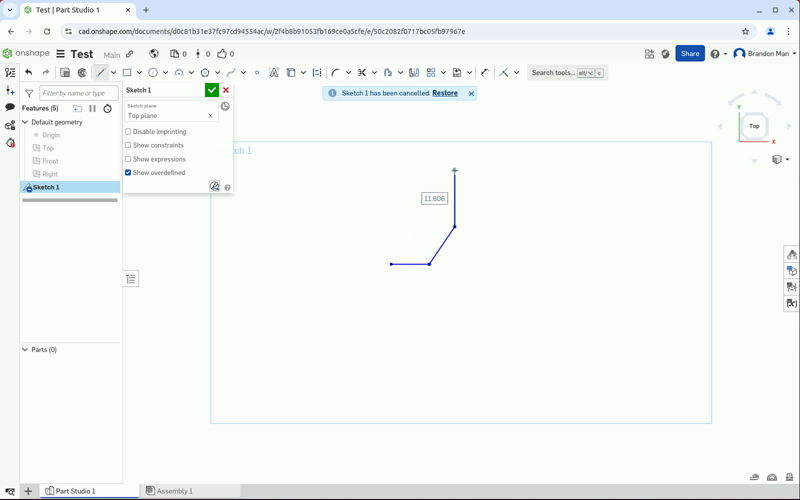
key_down(shift)
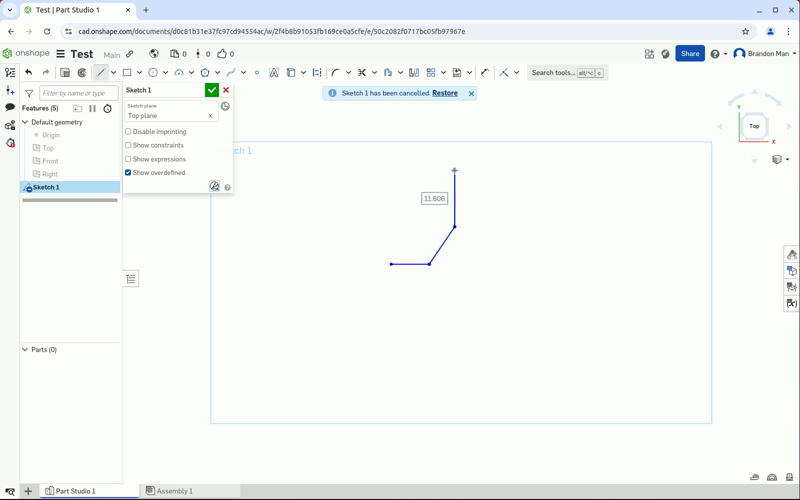
mouse_move(484, 170)
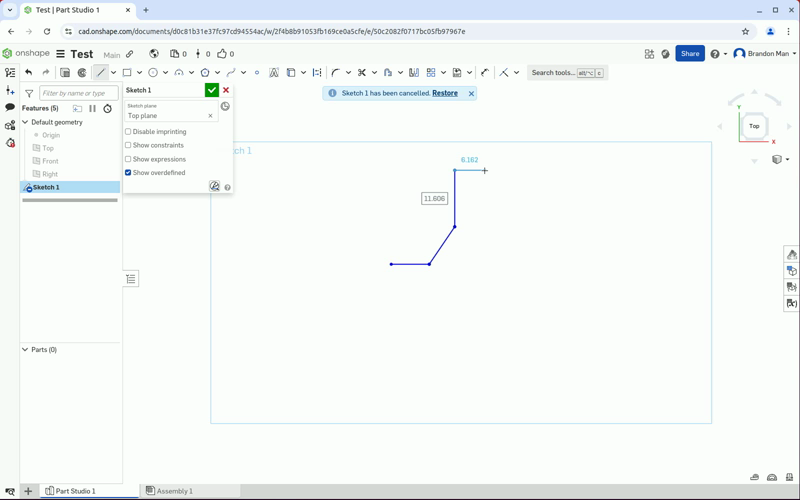
mouse_move(444, 185)
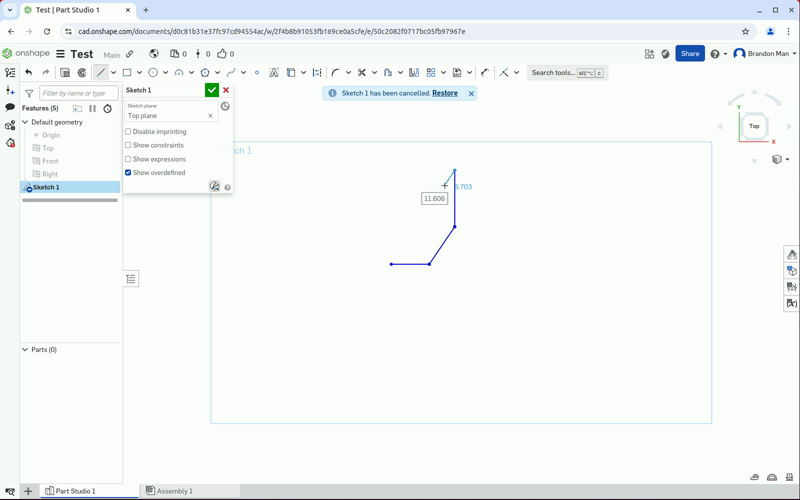
click(444, 185)
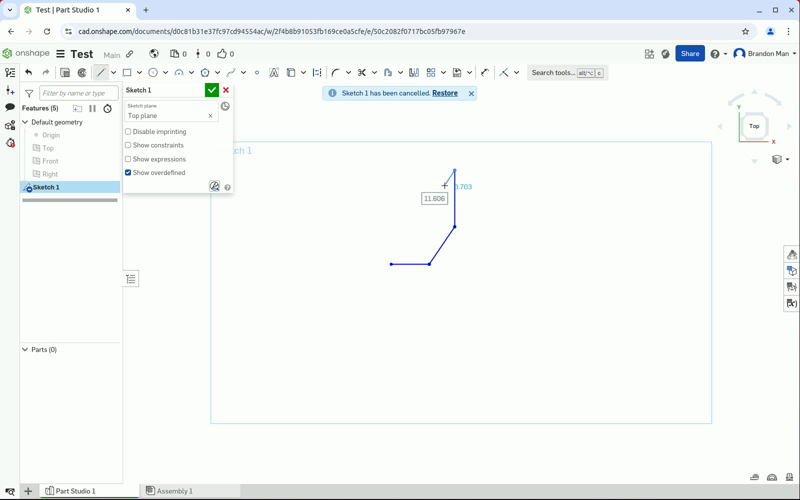
key_up(shift)
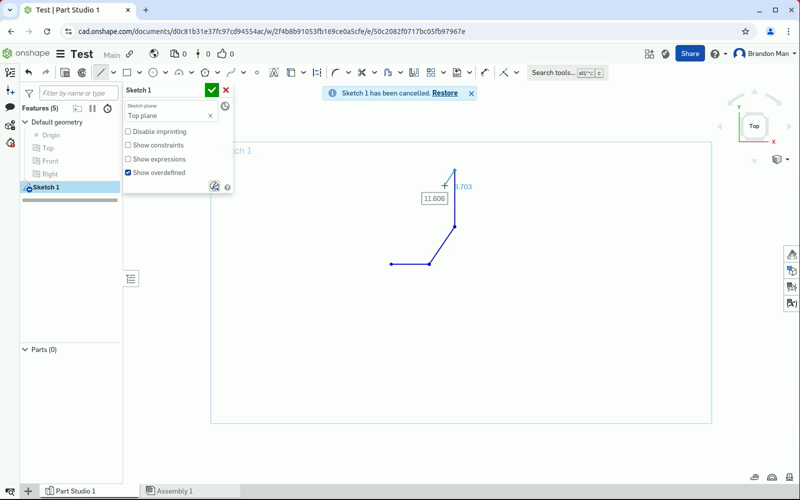
key_down(shift)
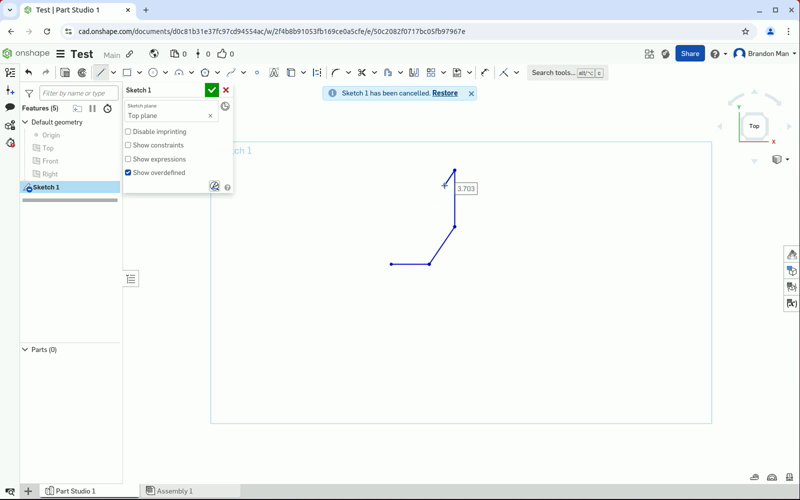
mouse_move(391, 264)
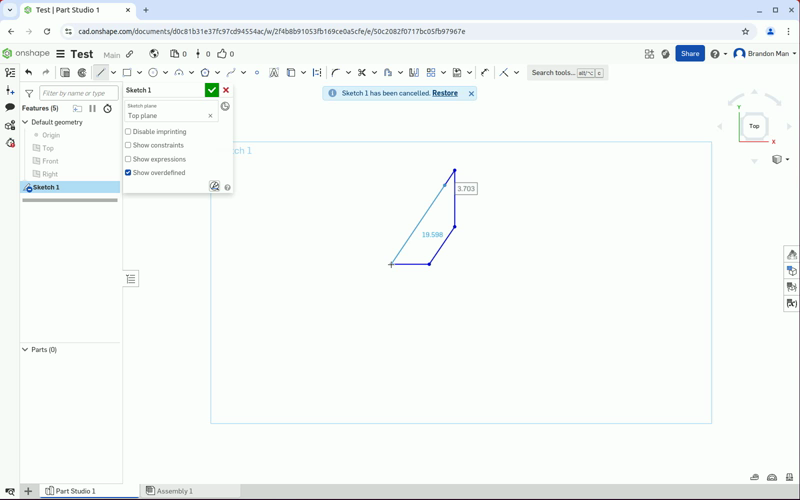
key_up(shift)
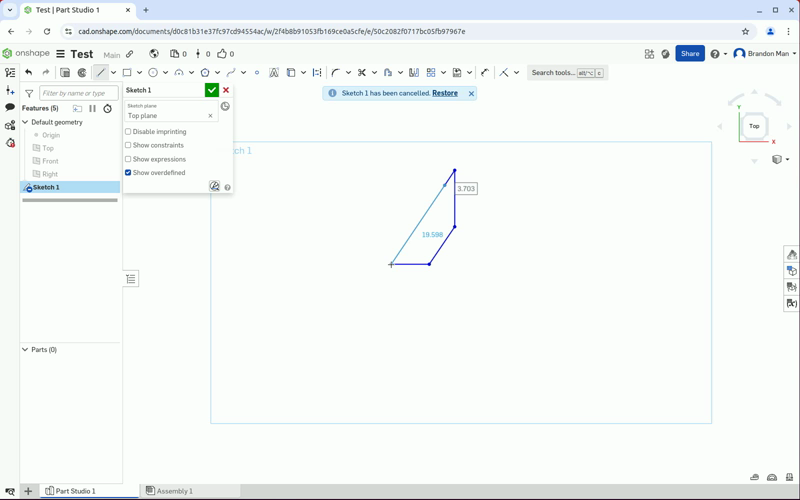
click(391, 264)
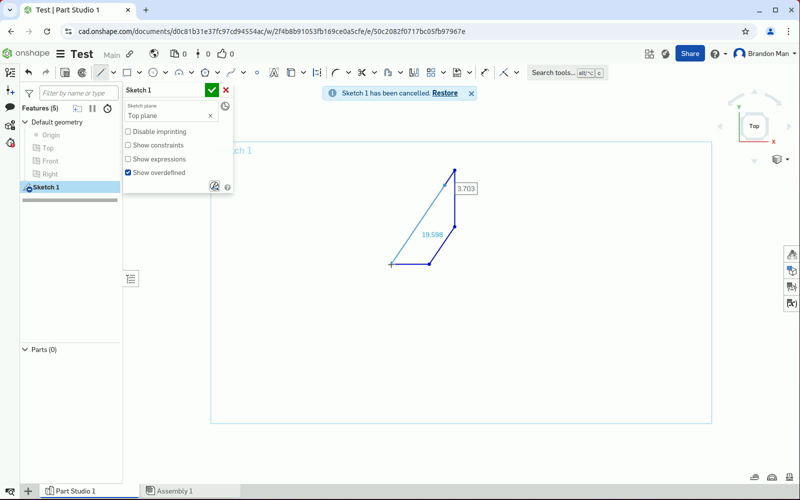
key(esc)
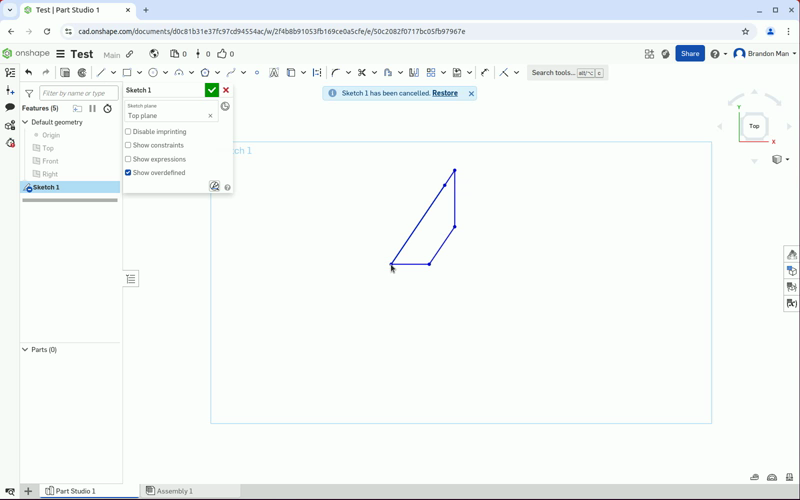
mouse_move(419, 246)
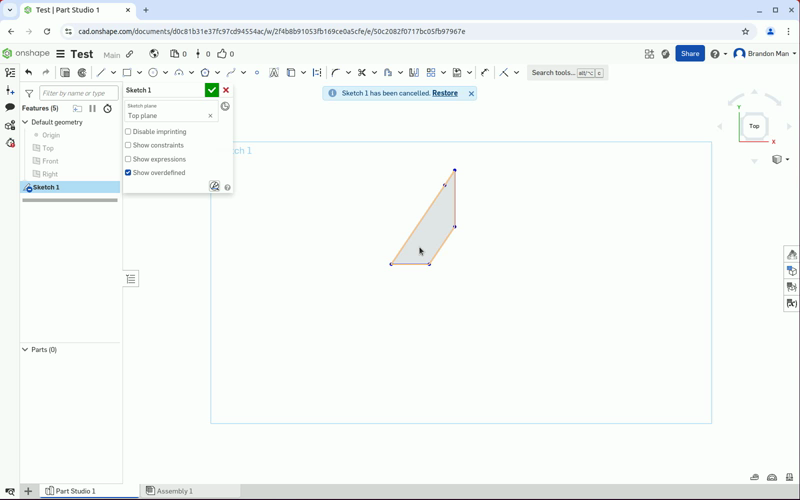
click(419, 246)
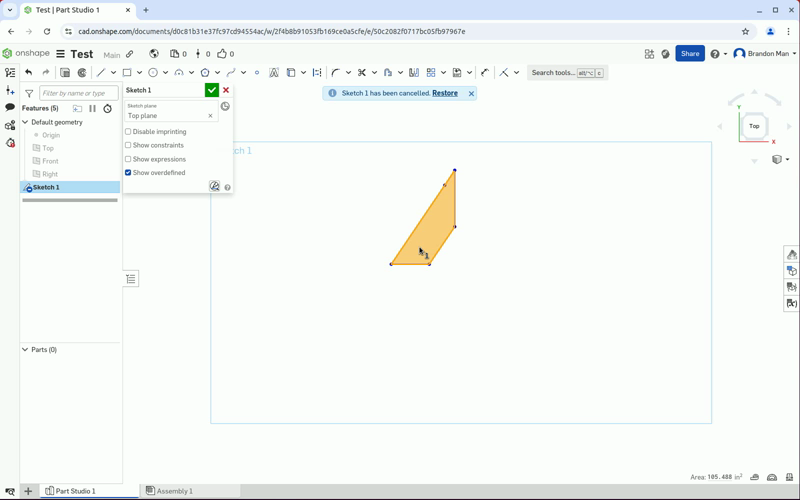
mouse_move(73, 352)
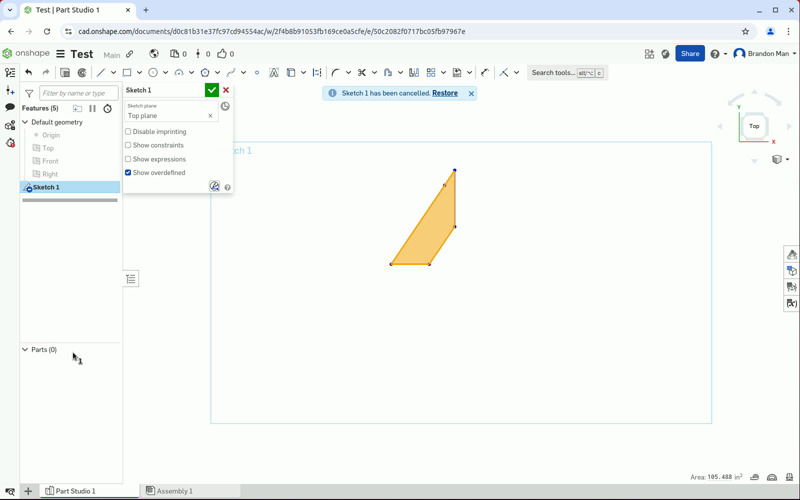
key(shift+y)
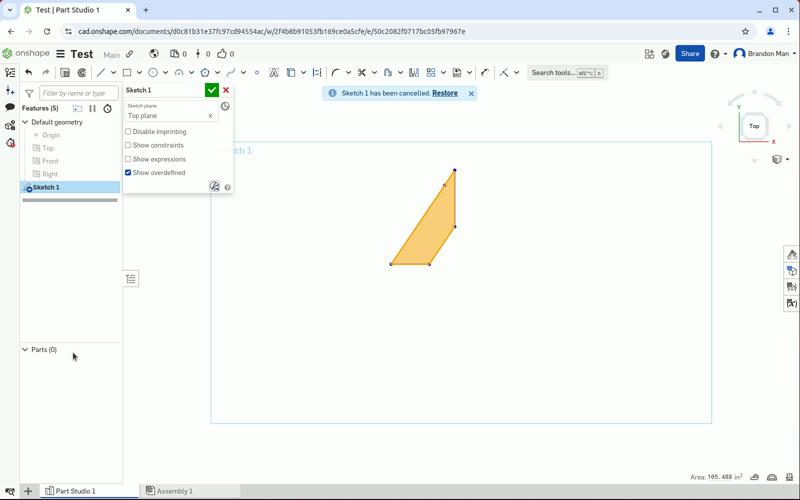
key(shift+e)
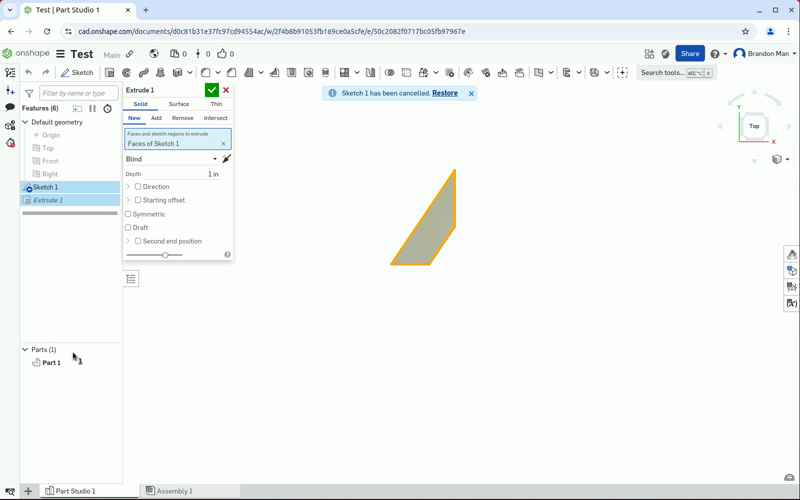
mouse_move(143, 106)
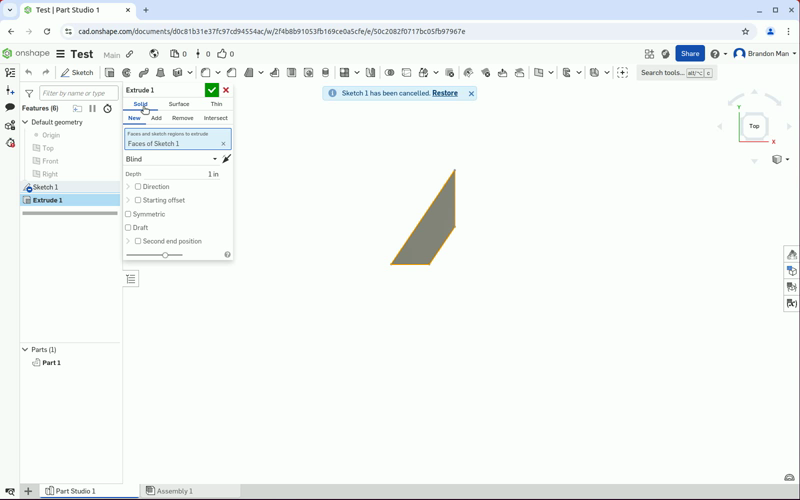
click(143, 106)
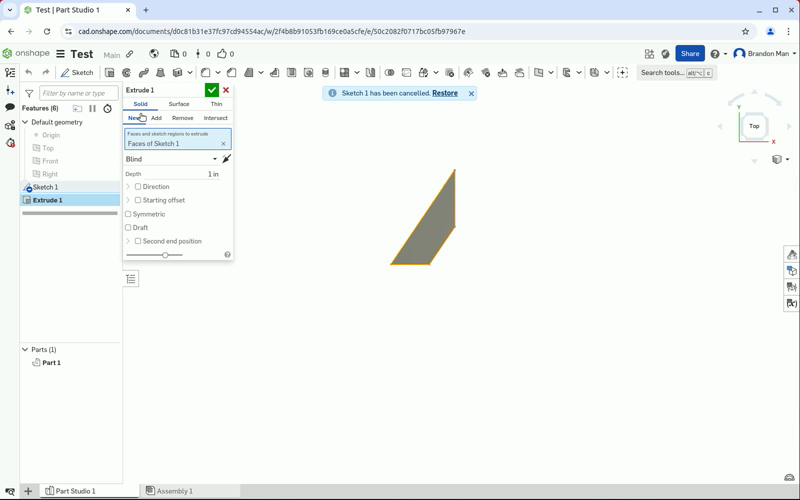
mouse_move(137, 120)
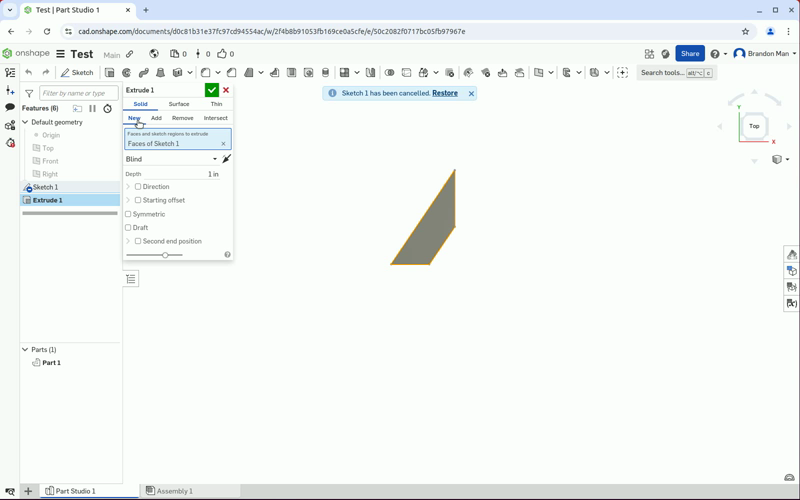
click(137, 120)
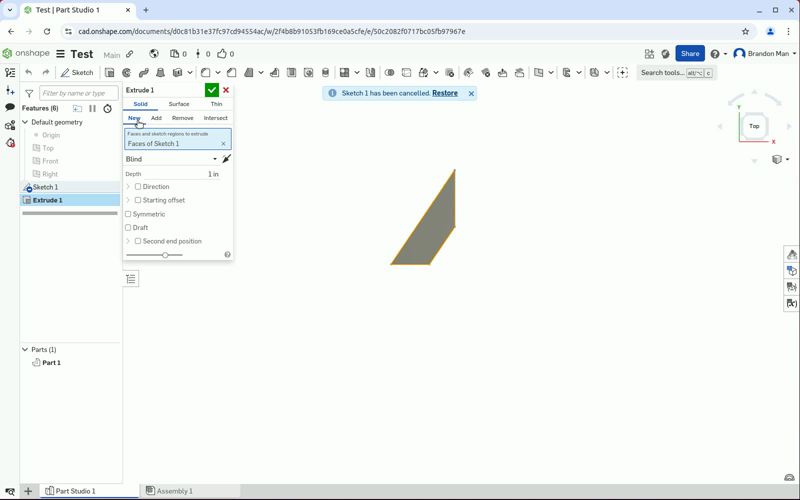
key(tab, 4)
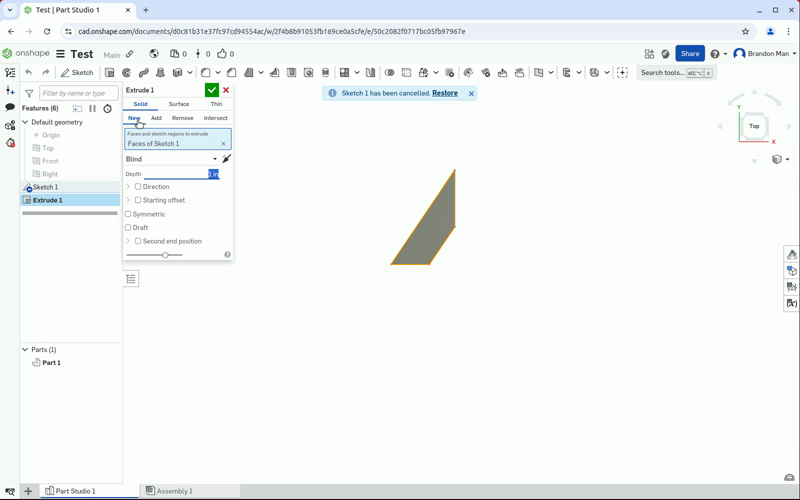
text(1.685)
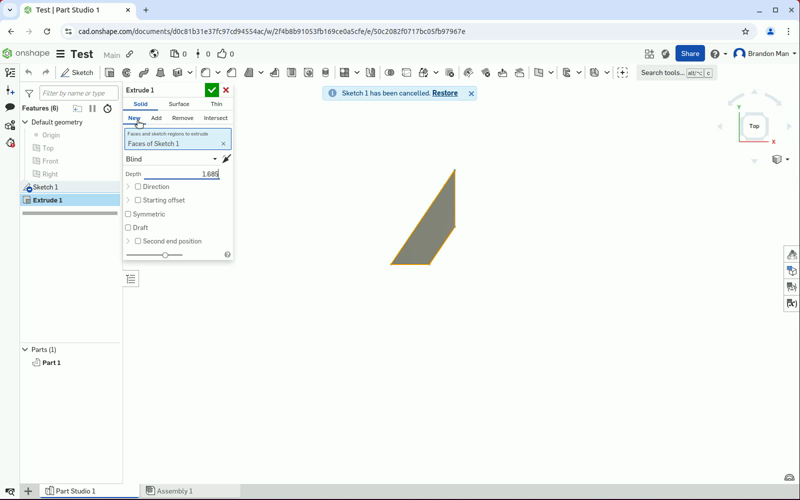
key(enter)
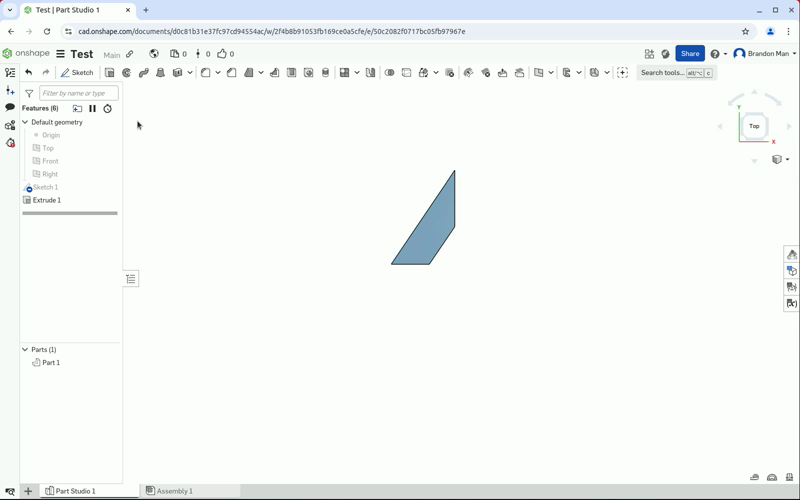
key(shift+h)
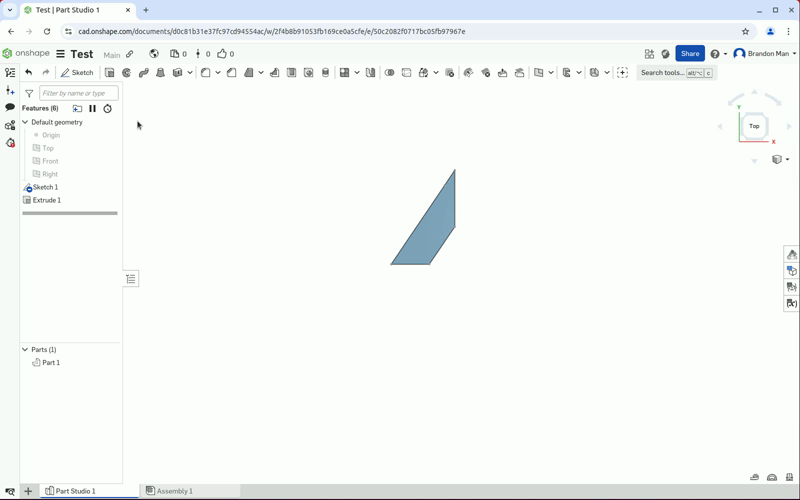
key(shift+h)
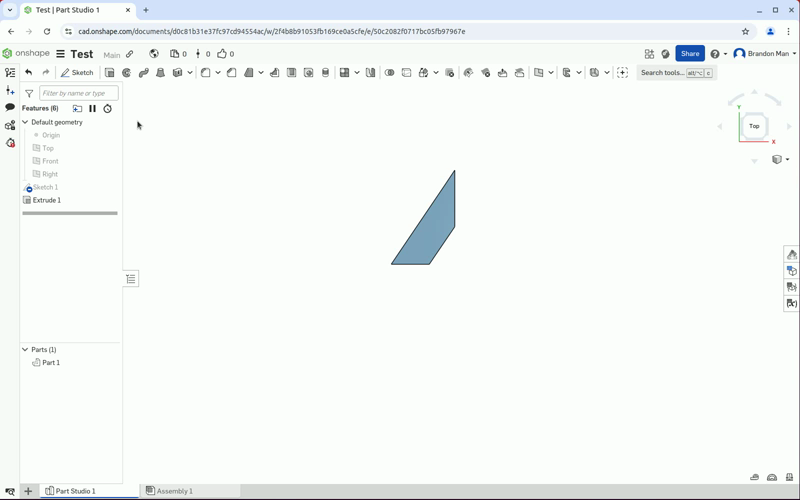
mouse_move(73, 189)
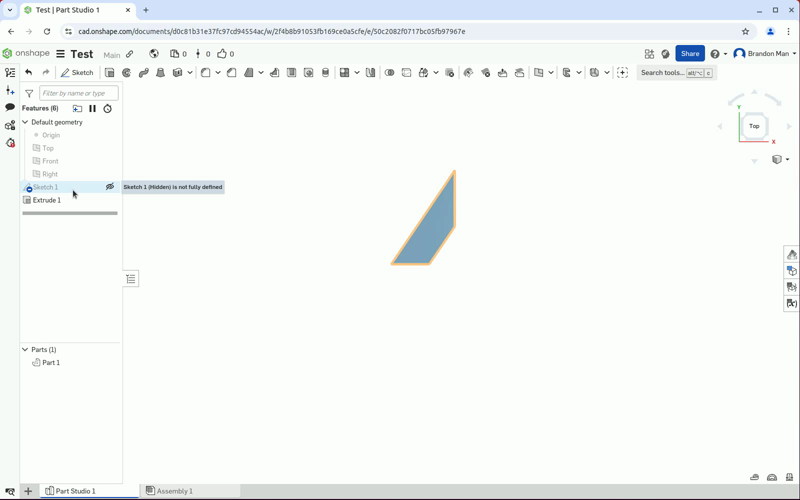
click(73, 189)
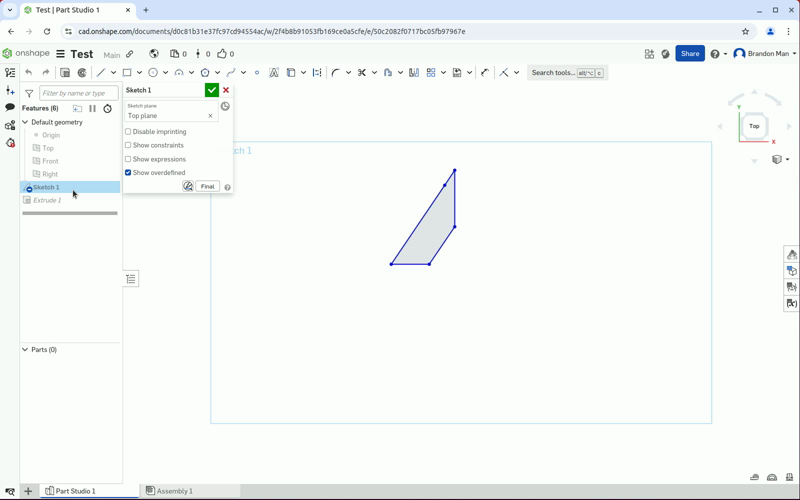
mouse_move(229, 92)
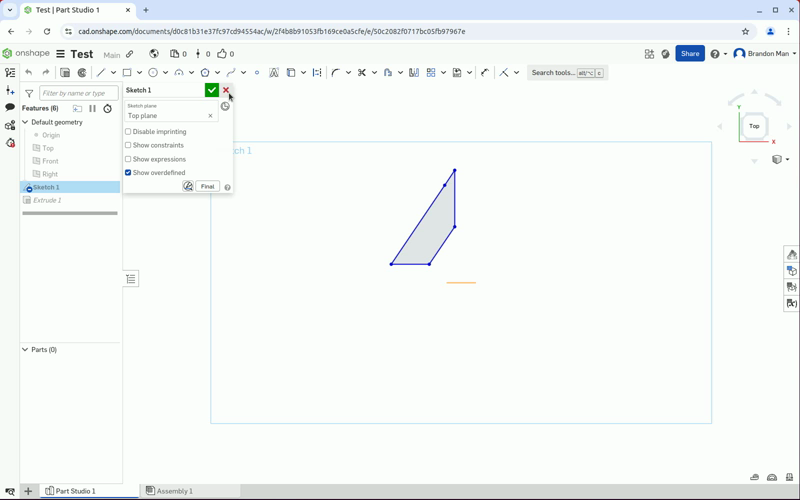
click(229, 92)
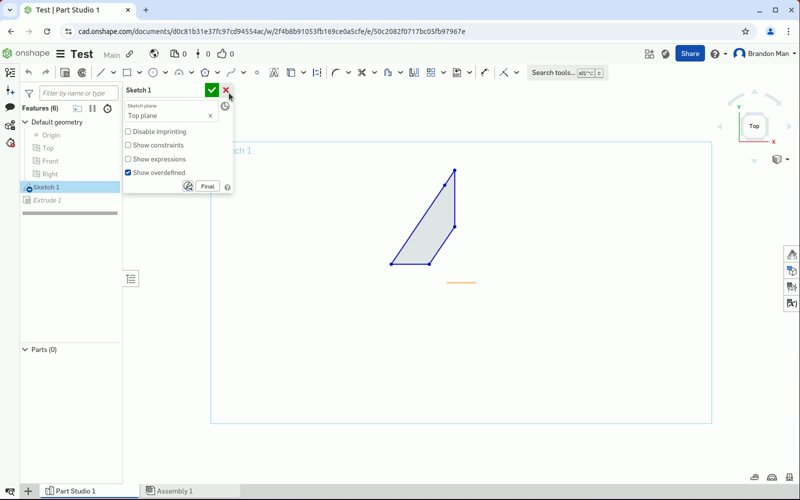
key(shift+s)
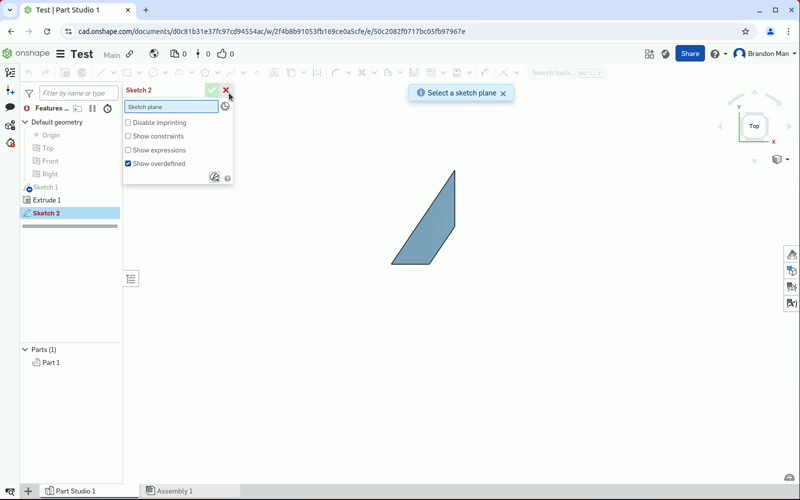
mouse_move(73, 150)
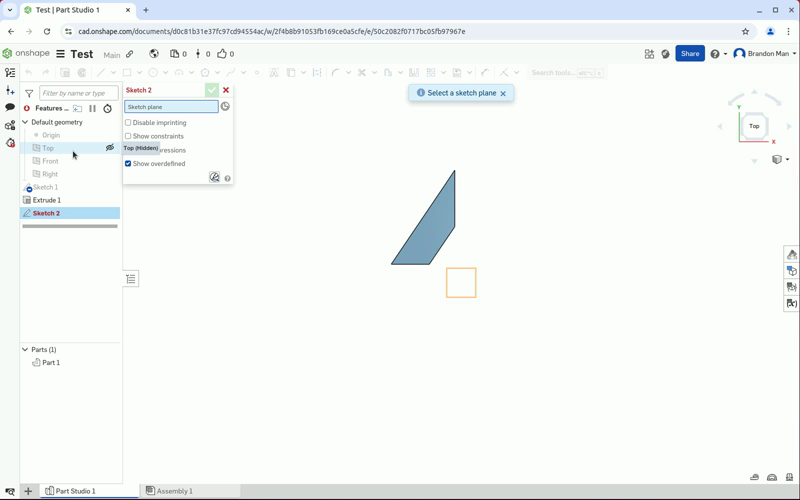
click(73, 150)
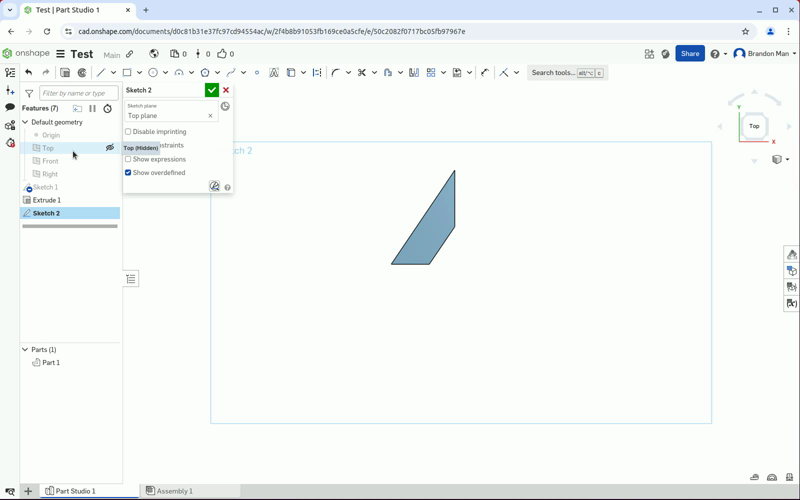
mouse_move(73, 352)
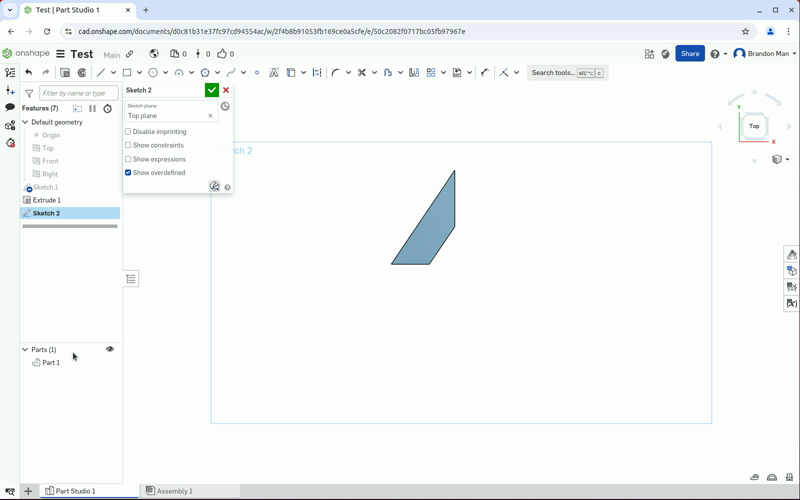
key(y)
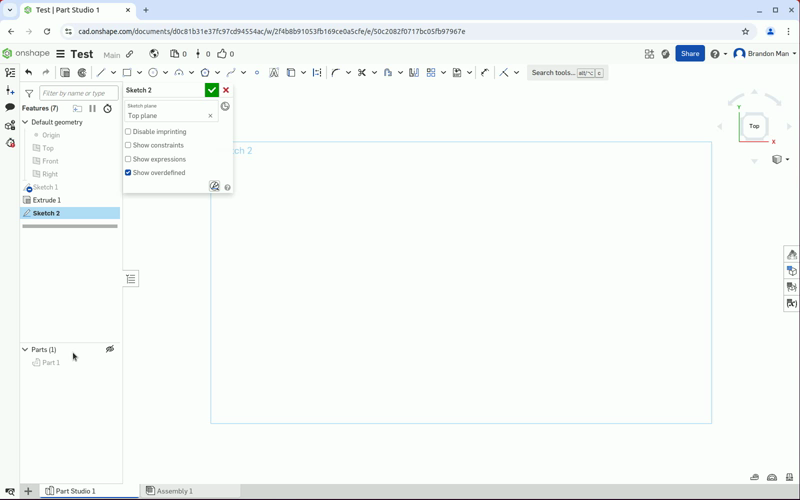
key(l)
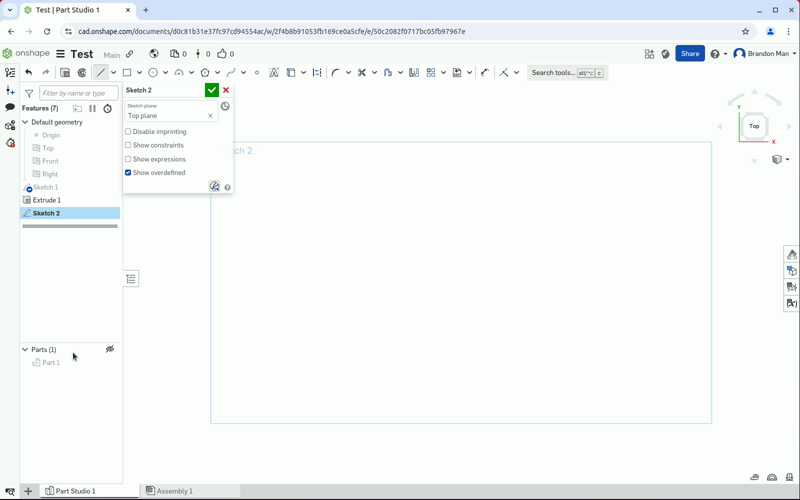
key_down(shift)
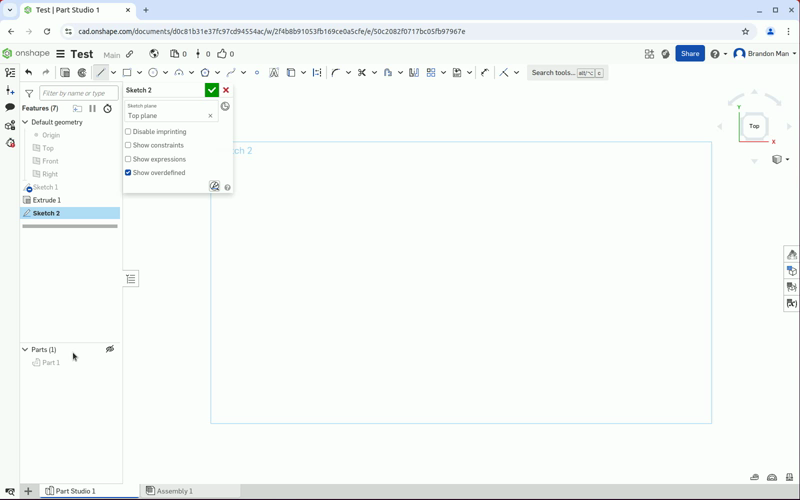
mouse_move(433, 264)
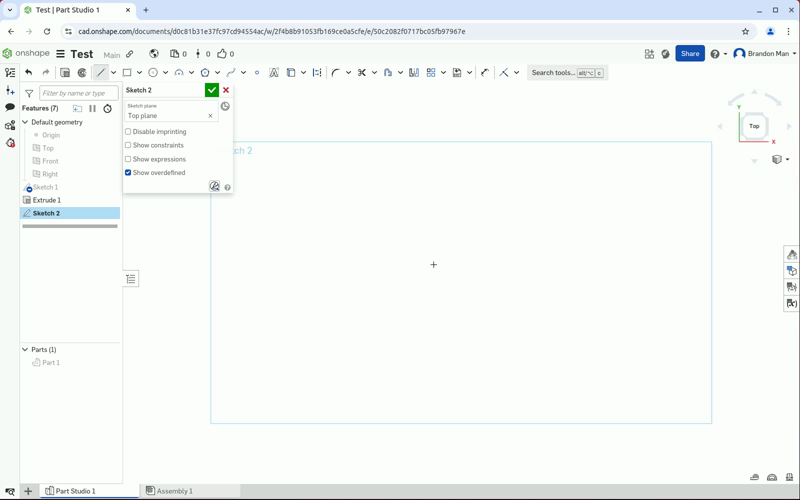
click(433, 264)
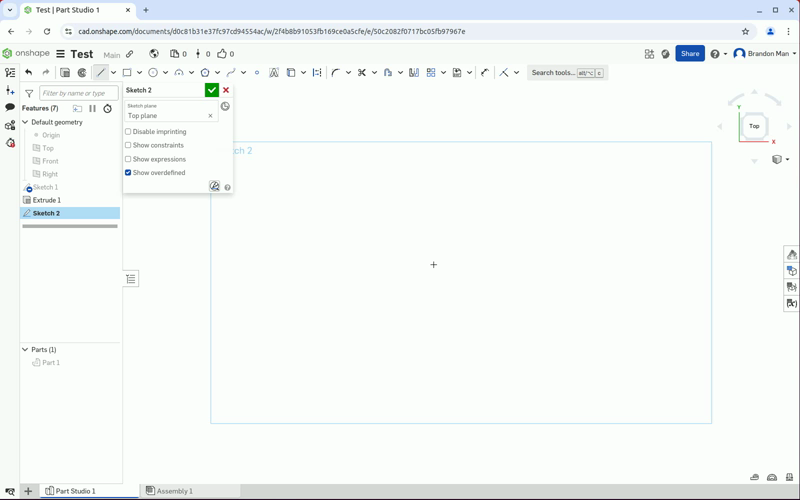
key_up(shift)
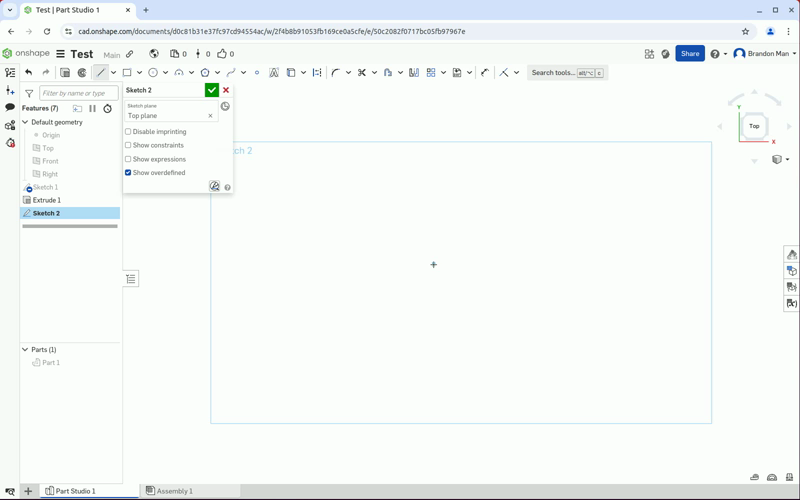
key_down(shift)
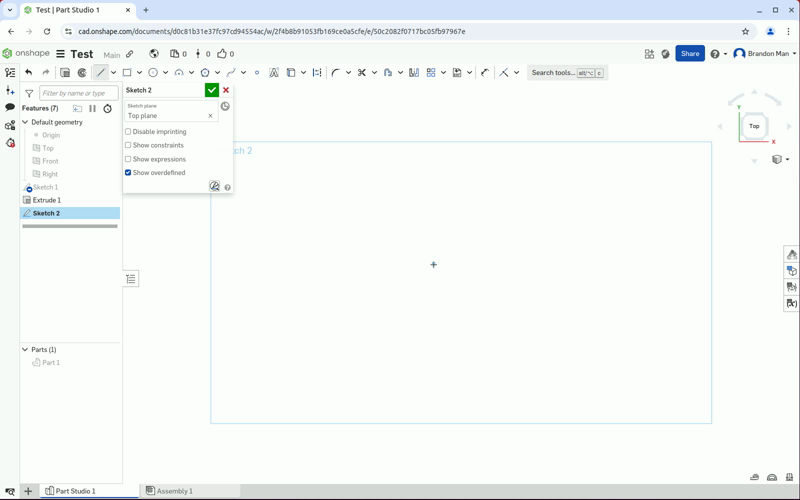
mouse_move(463, 264)
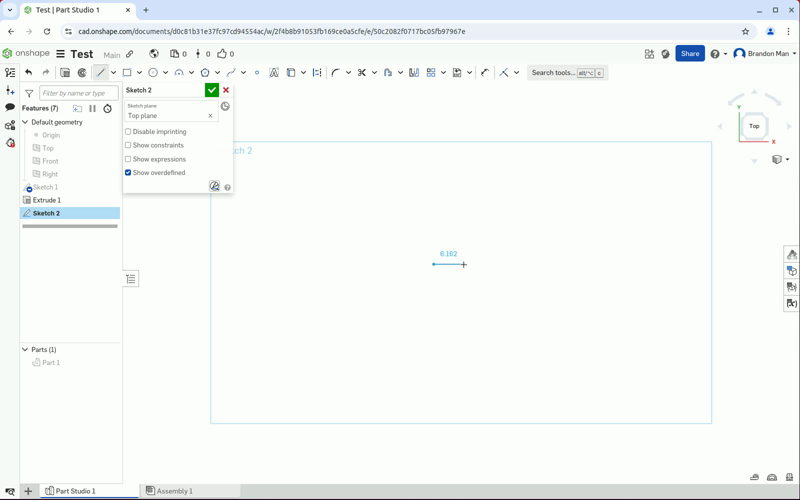
mouse_move(471, 264)
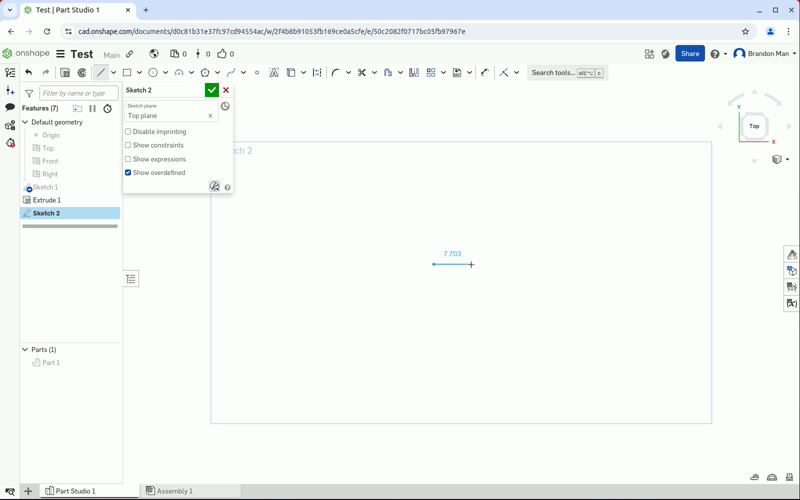
click(471, 264)
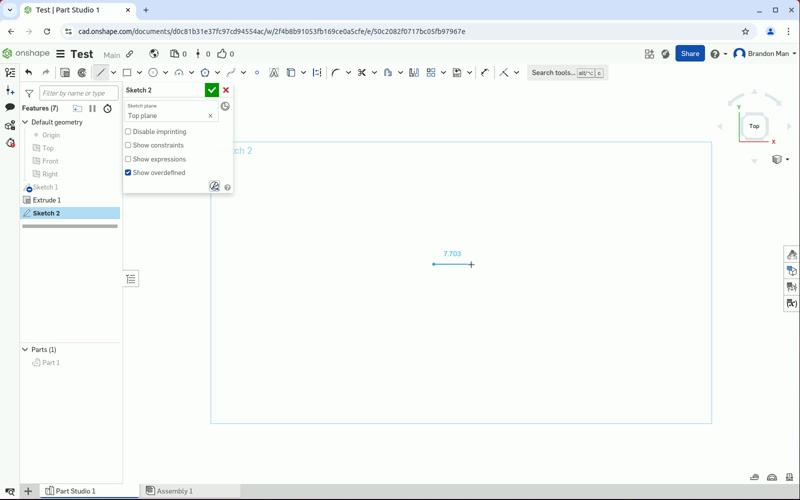
key_up(shift)
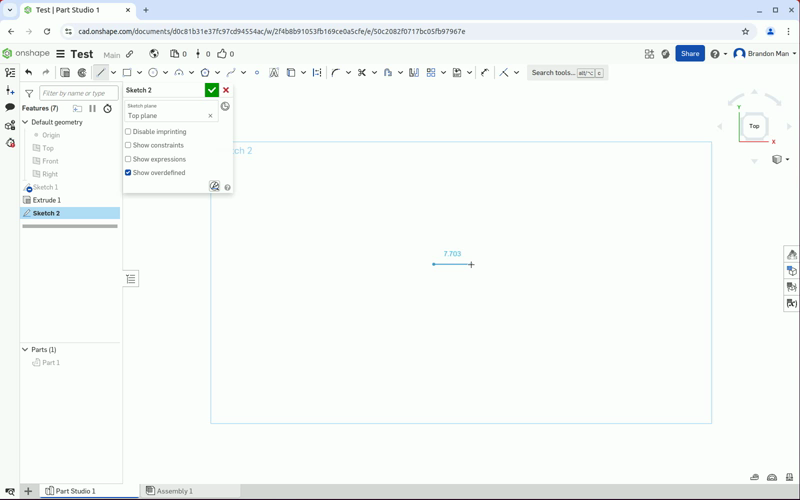
key_down(shift)
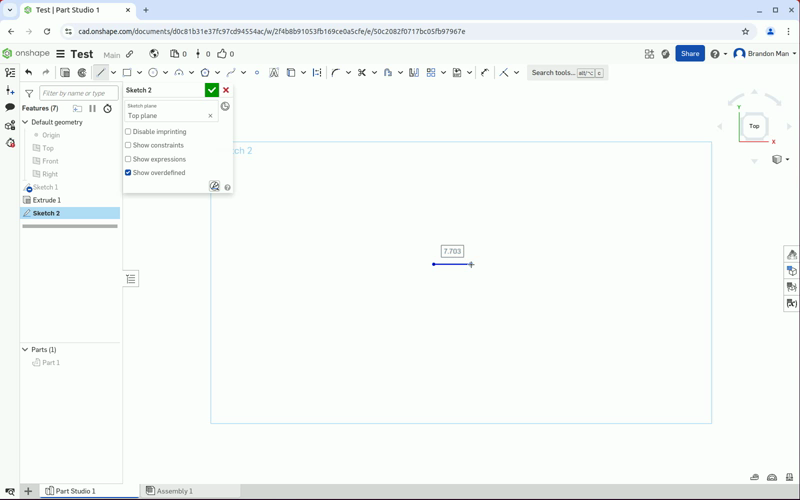
mouse_move(501, 264)
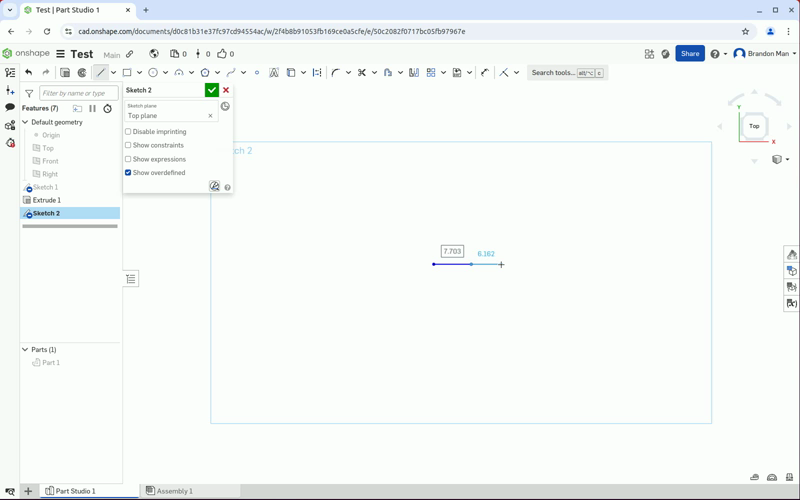
mouse_move(497, 226)
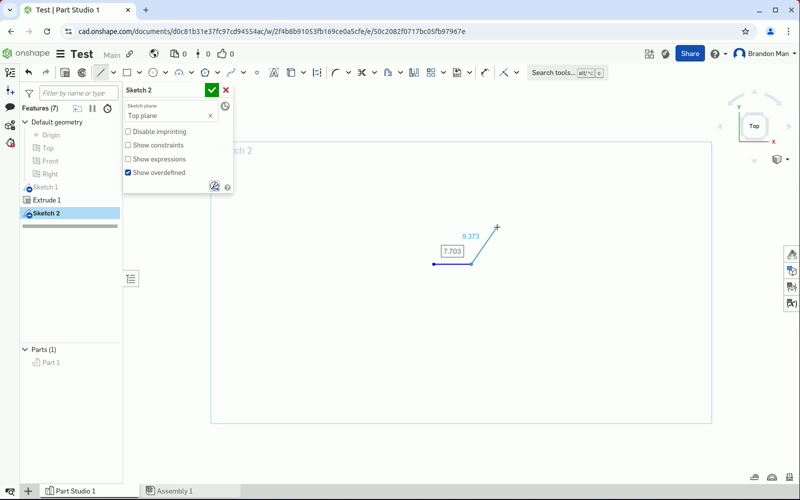
click(497, 226)
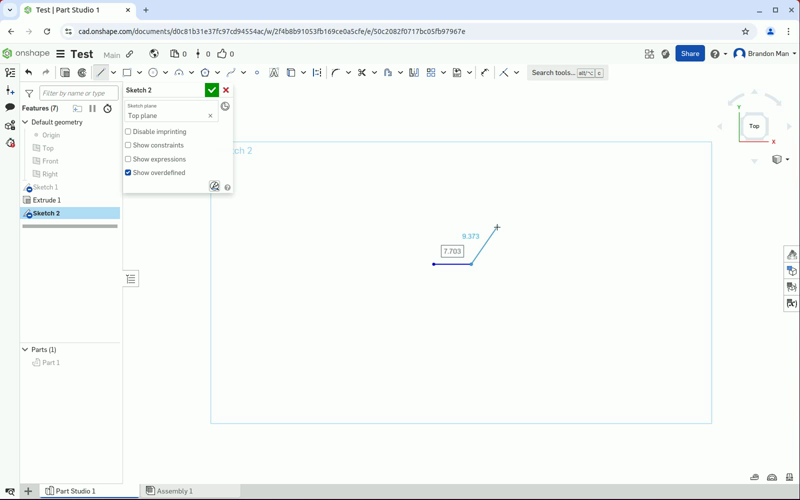
key_up(shift)
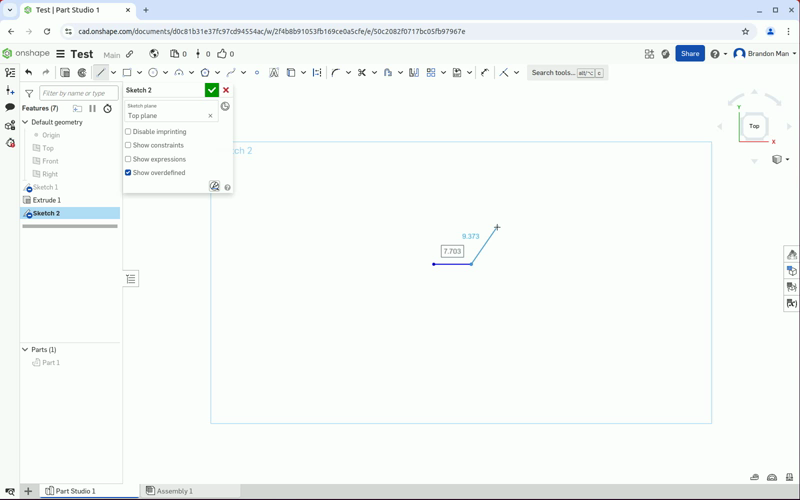
key_down(shift)
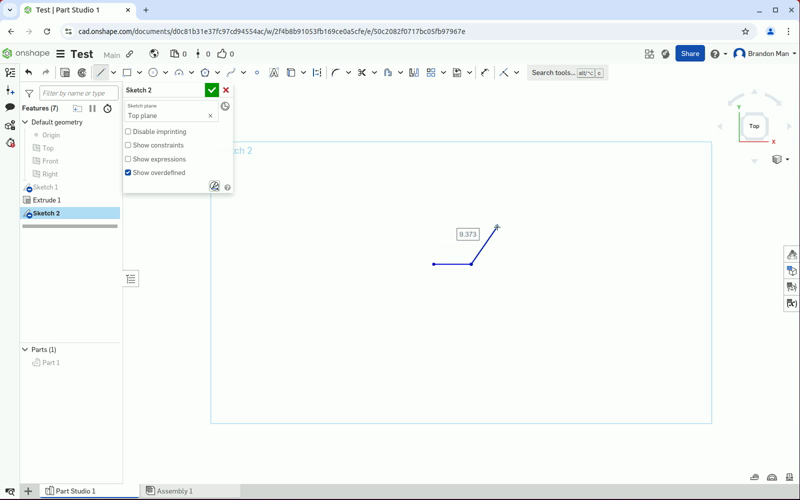
mouse_move(527, 226)
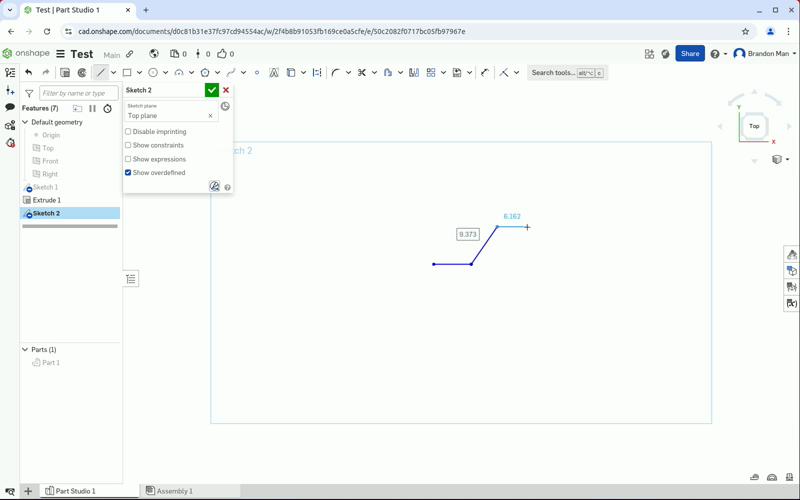
mouse_move(497, 170)
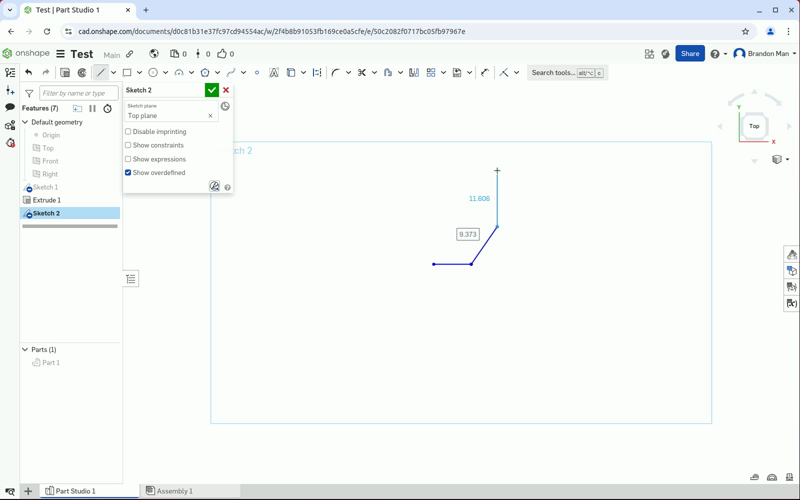
click(497, 170)
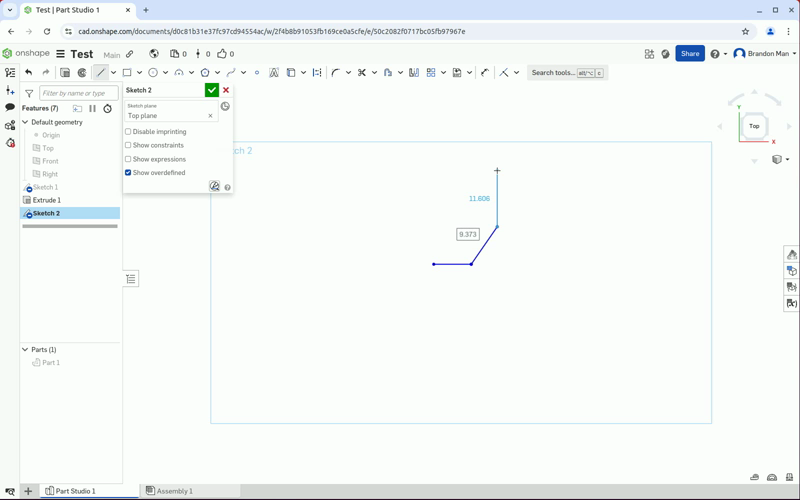
key_up(shift)
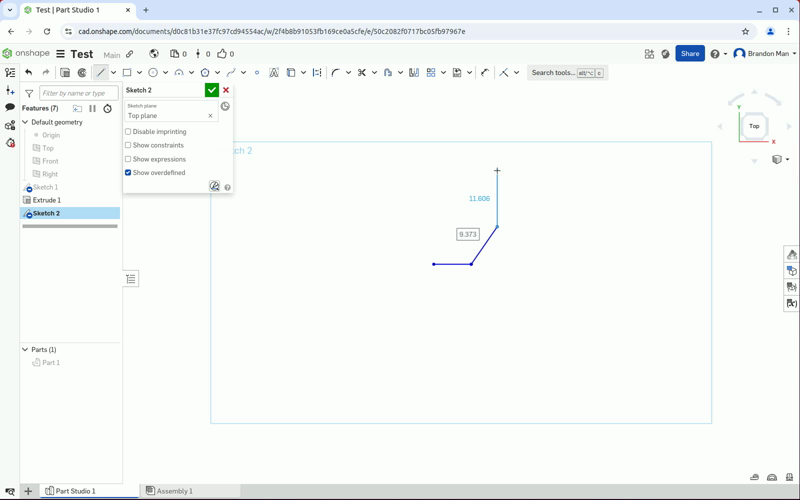
key_down(shift)
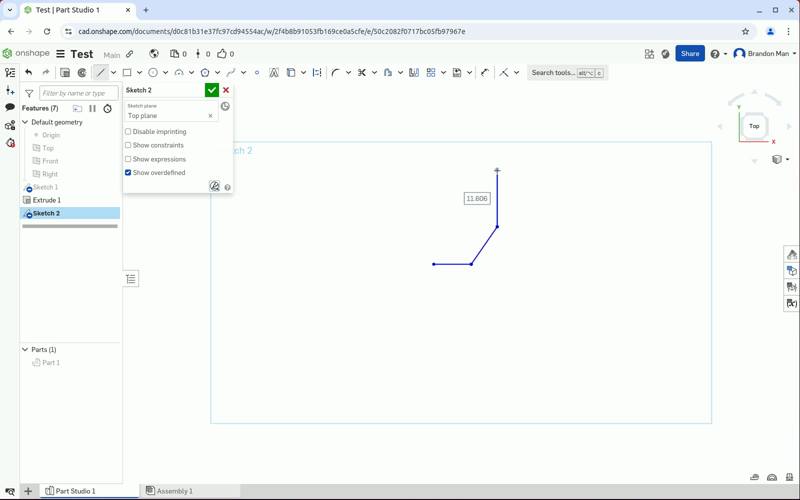
mouse_move(527, 170)
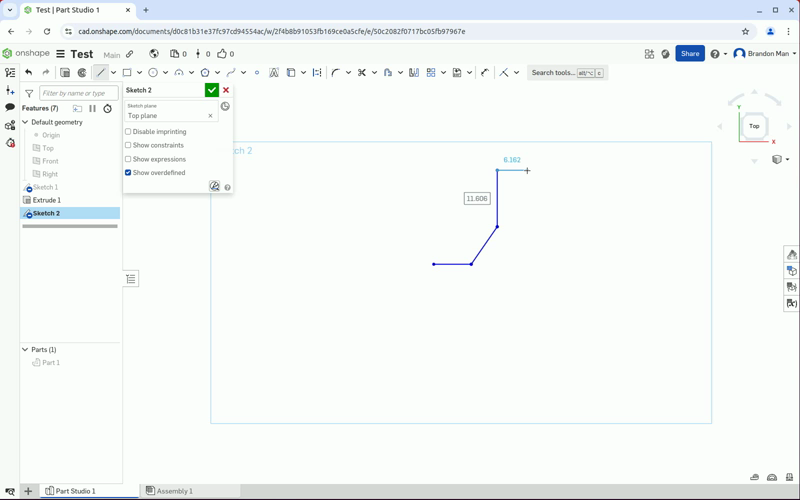
mouse_move(487, 185)
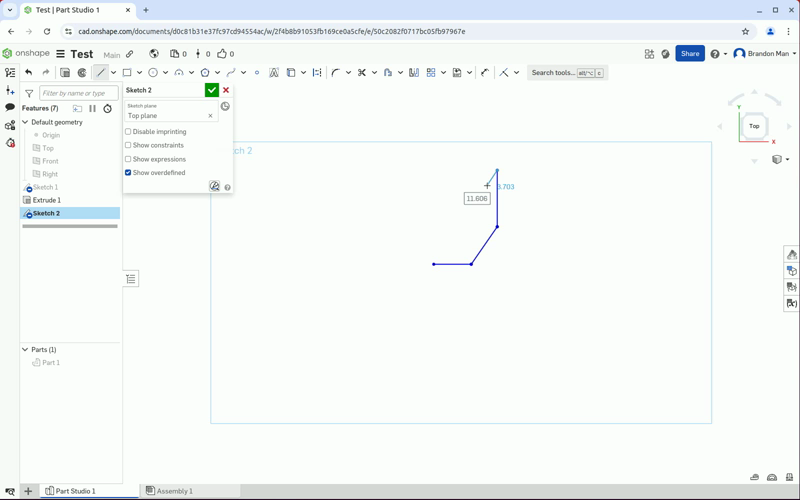
click(487, 185)
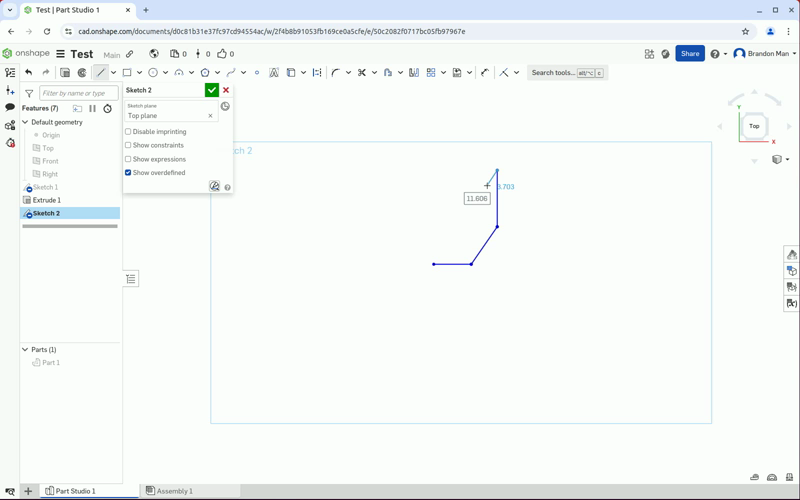
key_up(shift)
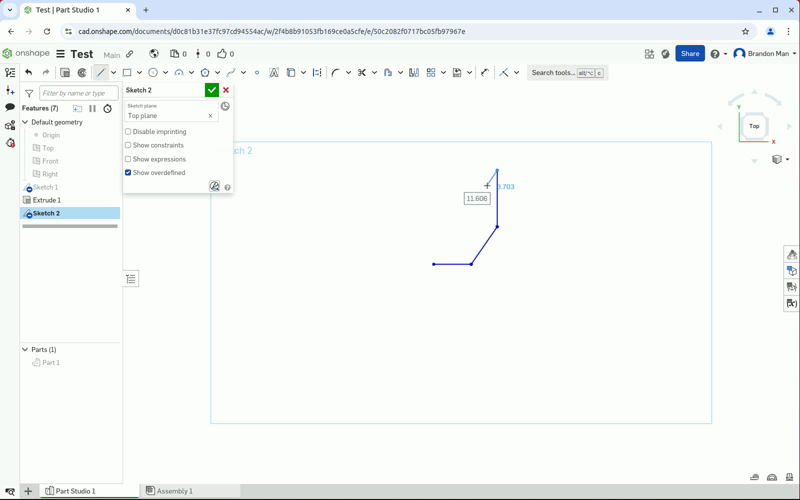
key_down(shift)
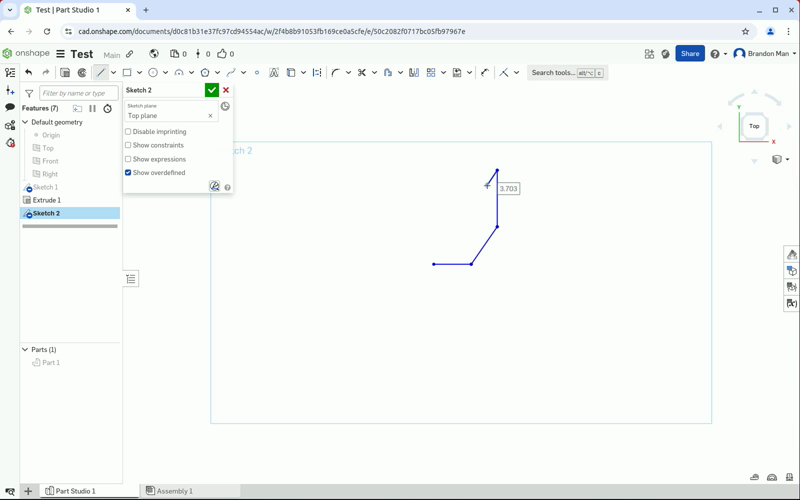
mouse_move(433, 264)
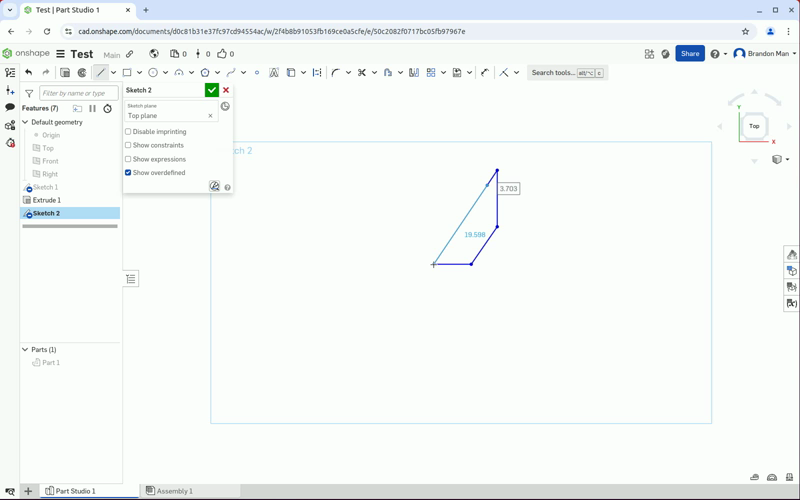
key_up(shift)
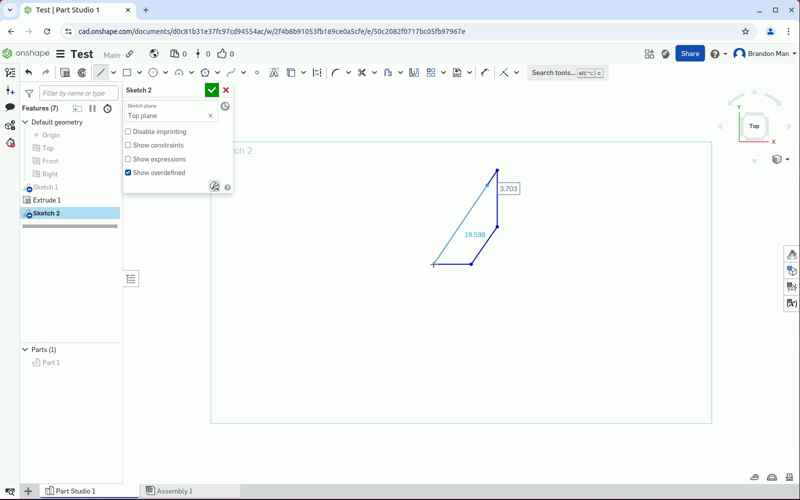
click(433, 264)
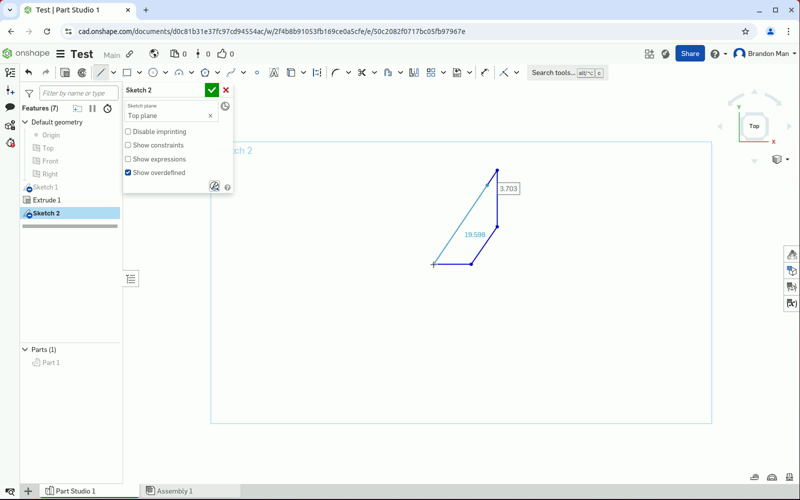
key(esc)
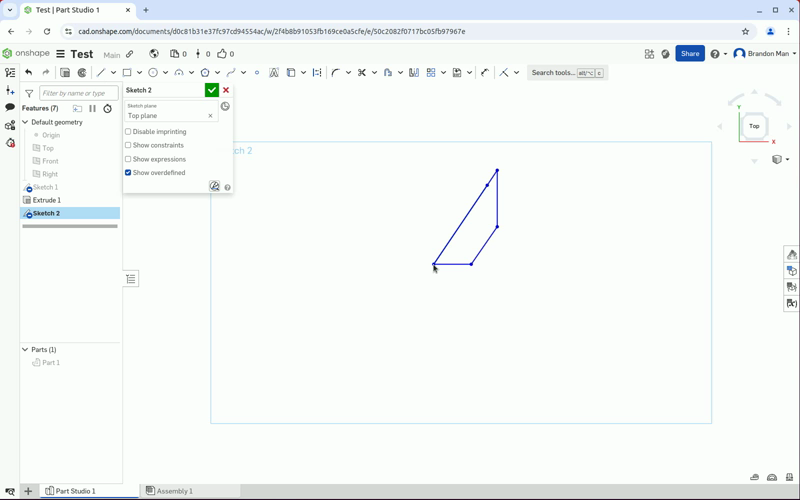
mouse_move(458, 233)
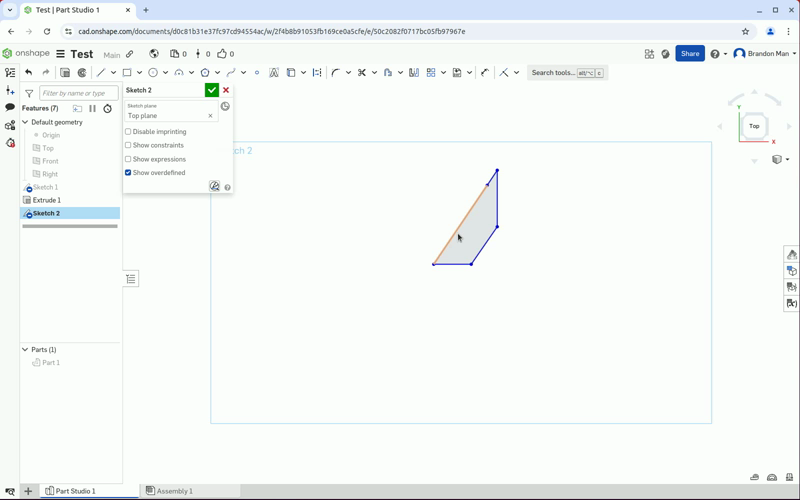
click(458, 233)
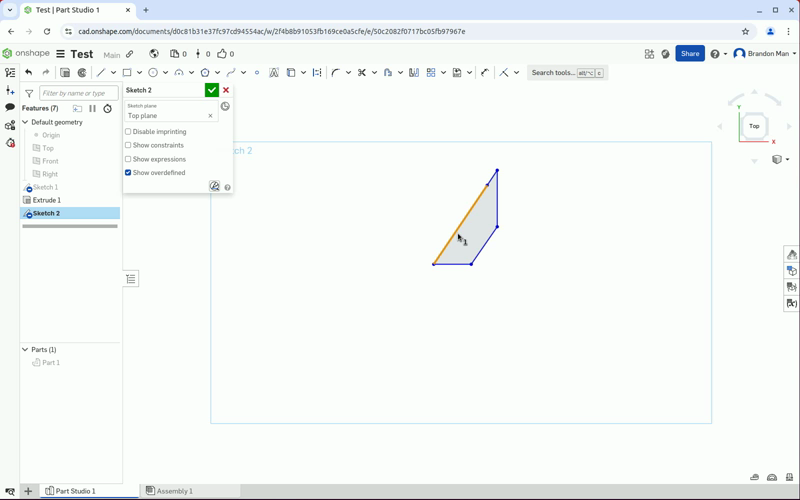
mouse_move(73, 352)
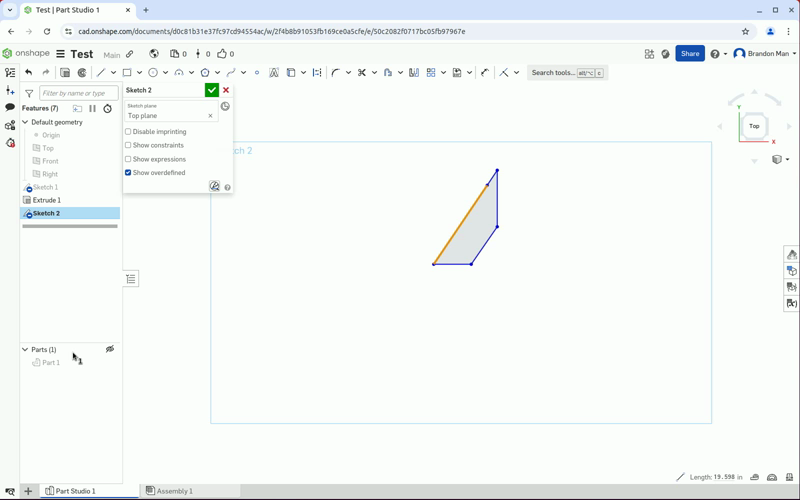
key(shift+y)
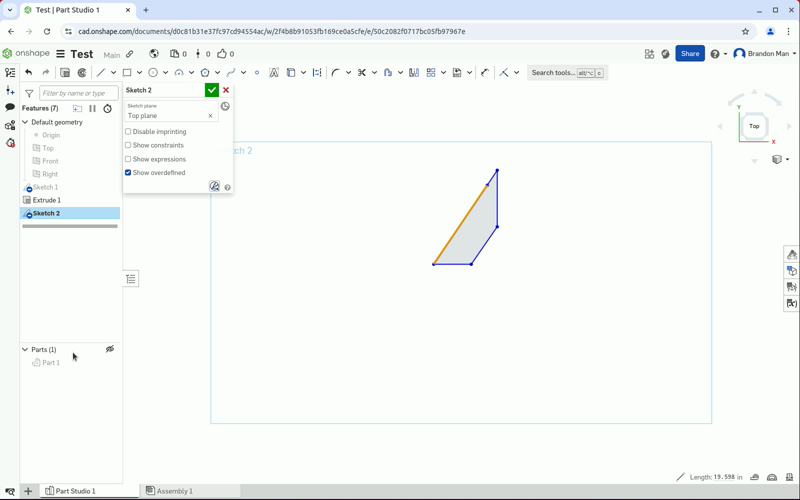
key(shift+e)
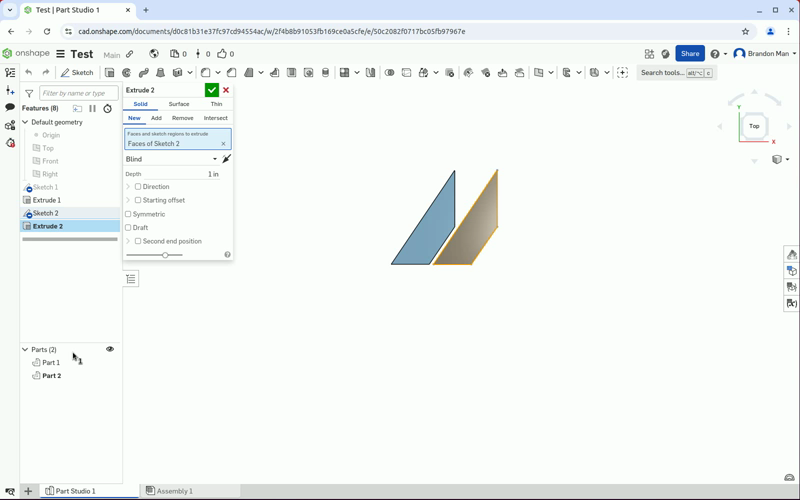
mouse_move(143, 106)
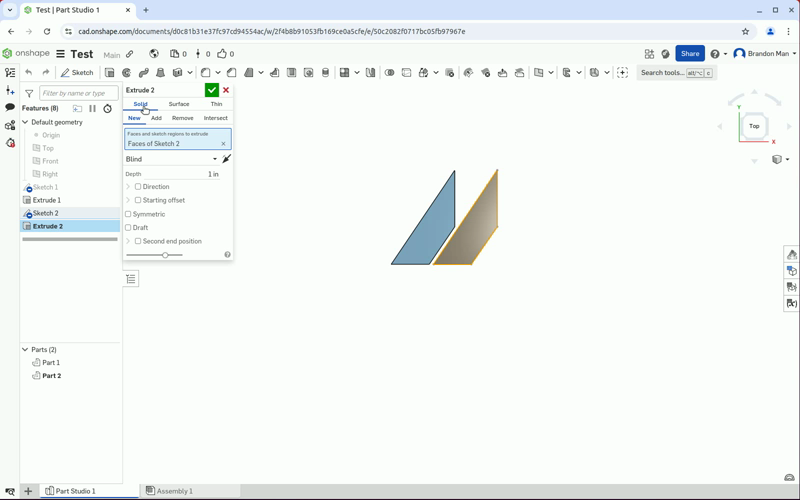
click(143, 106)
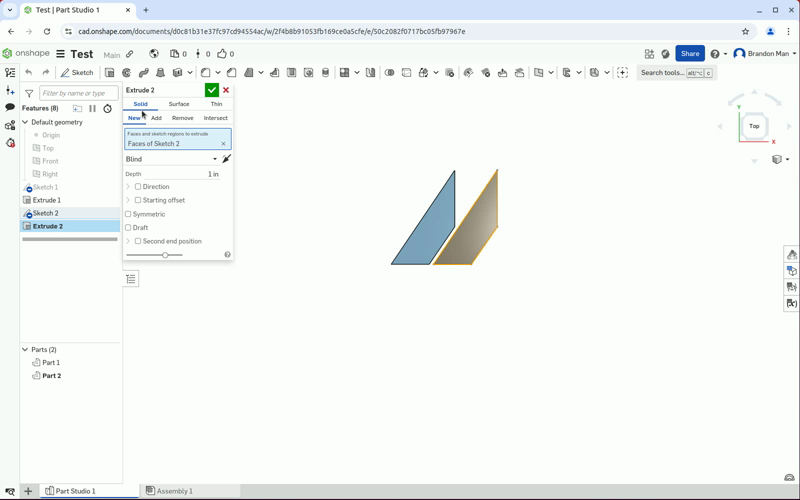
mouse_move(137, 120)
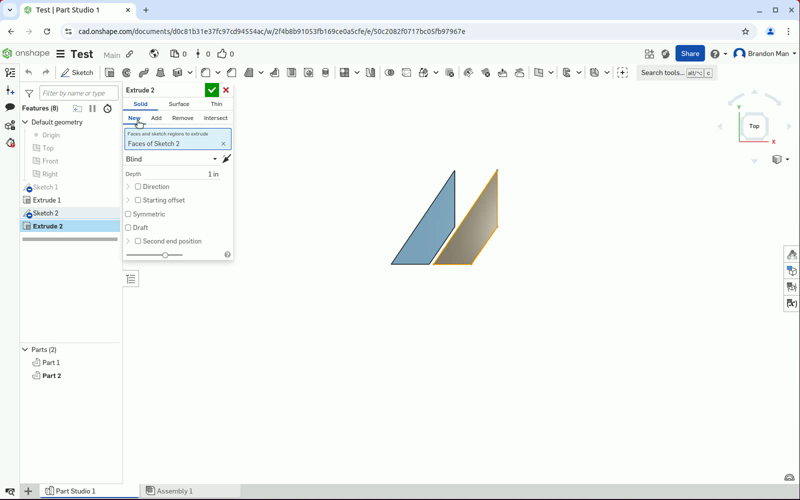
click(137, 120)
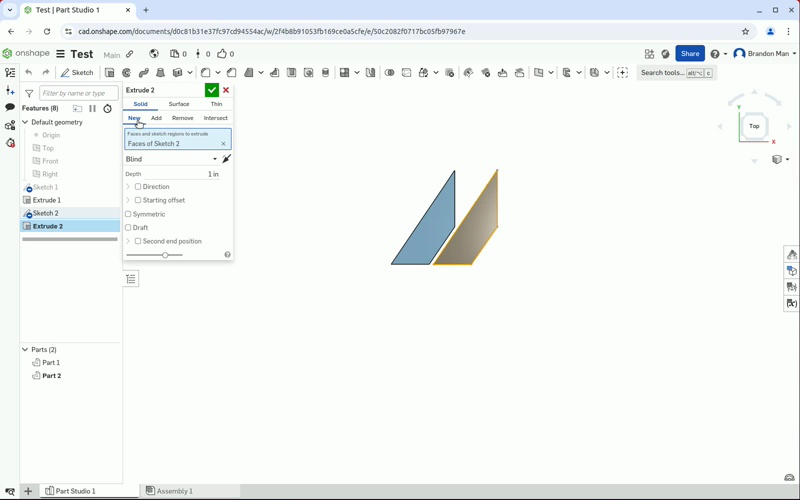
key(tab, 4)
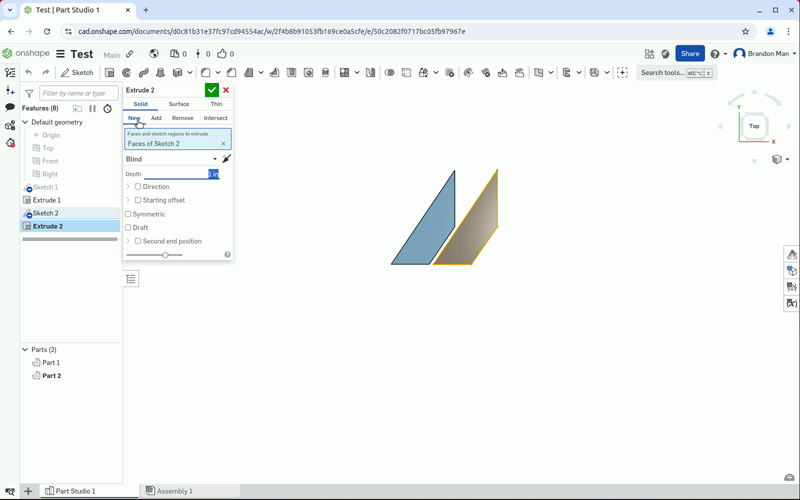
text(1.685)
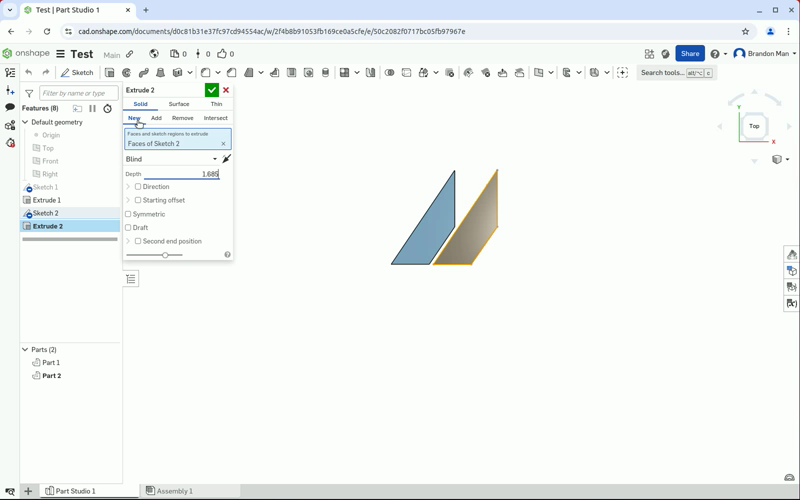
key(enter)
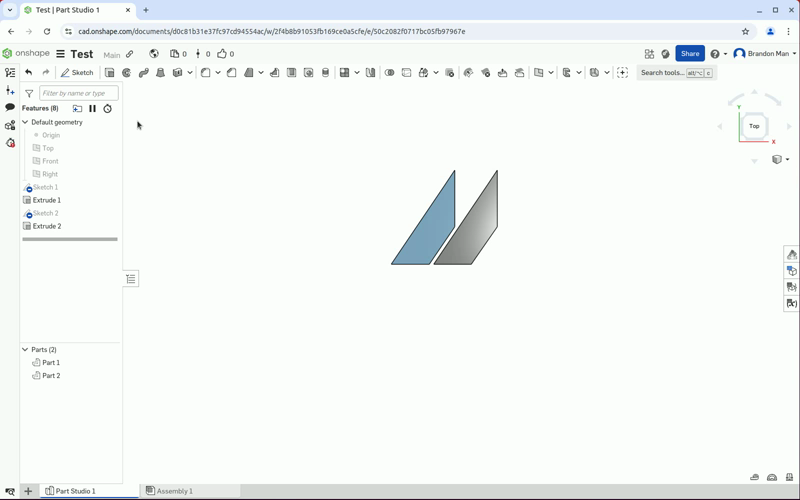
key(shift+h)
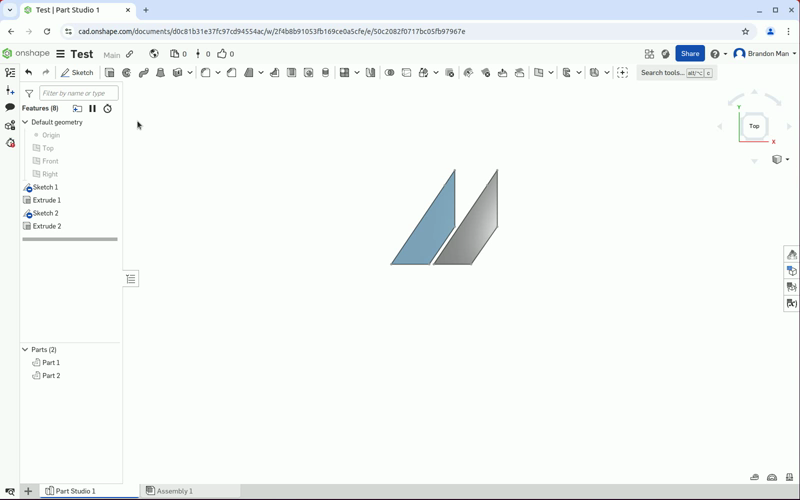
key(shift+h)
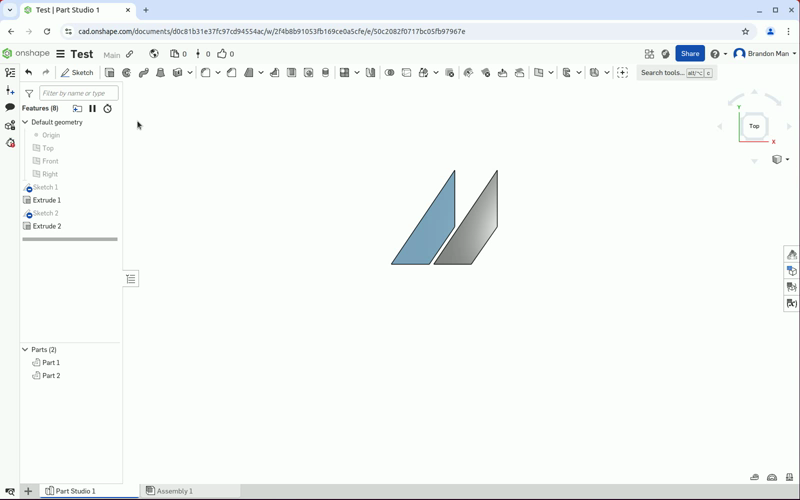
mouse_move(73, 189)
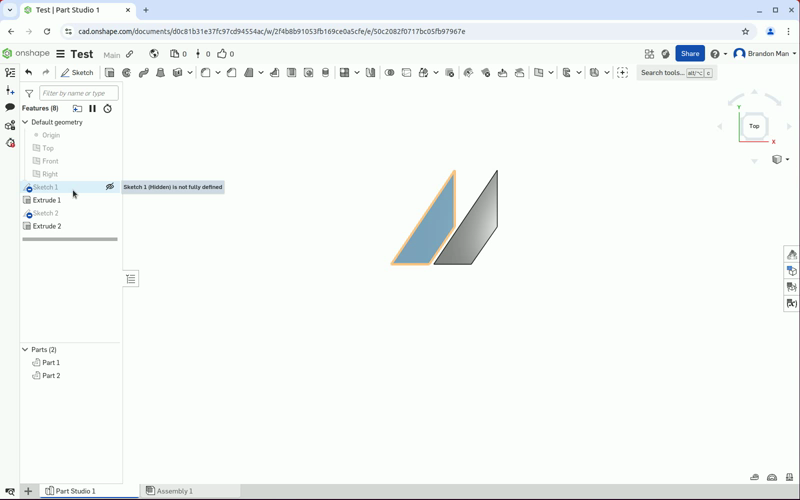
click(73, 189)
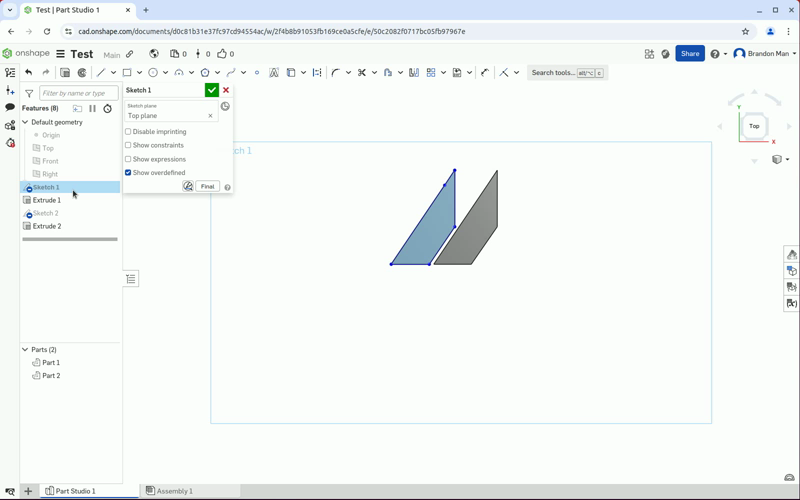
mouse_move(229, 92)
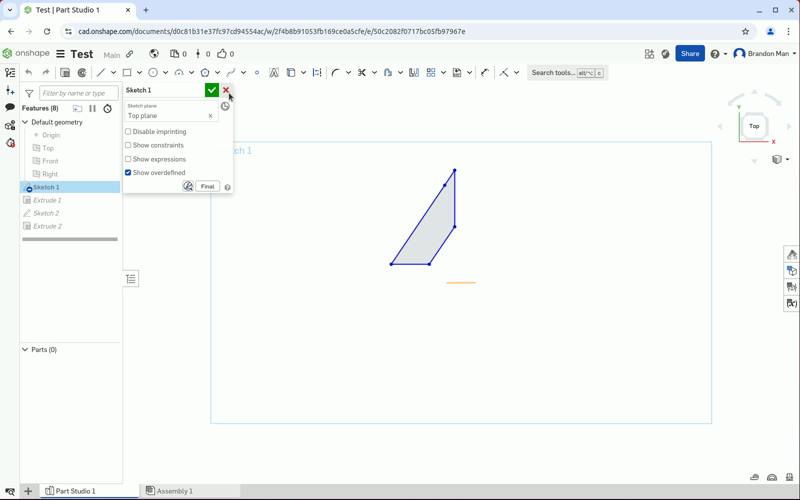
click(229, 92)
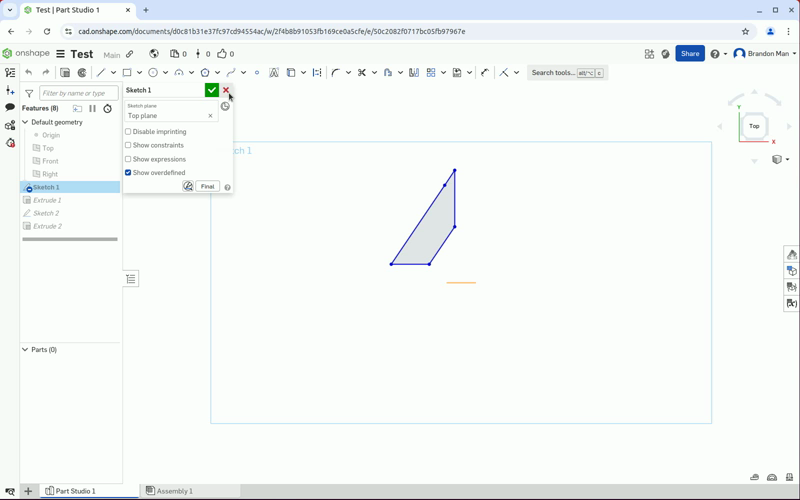
key(shift+s)
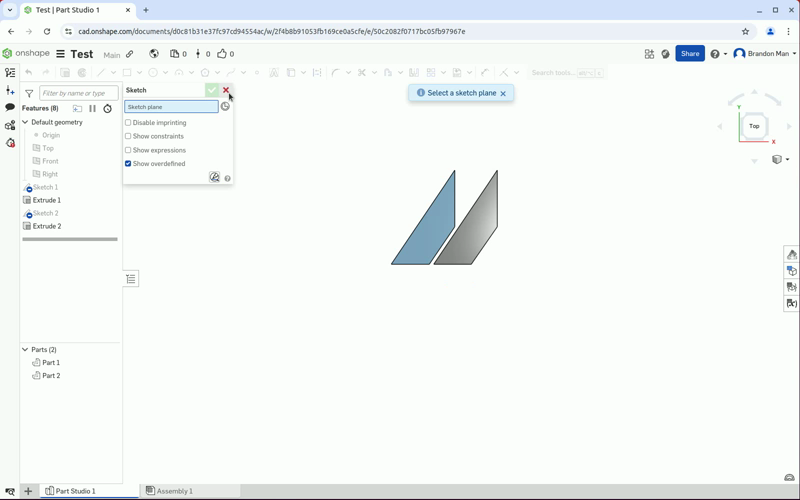
mouse_move(73, 150)
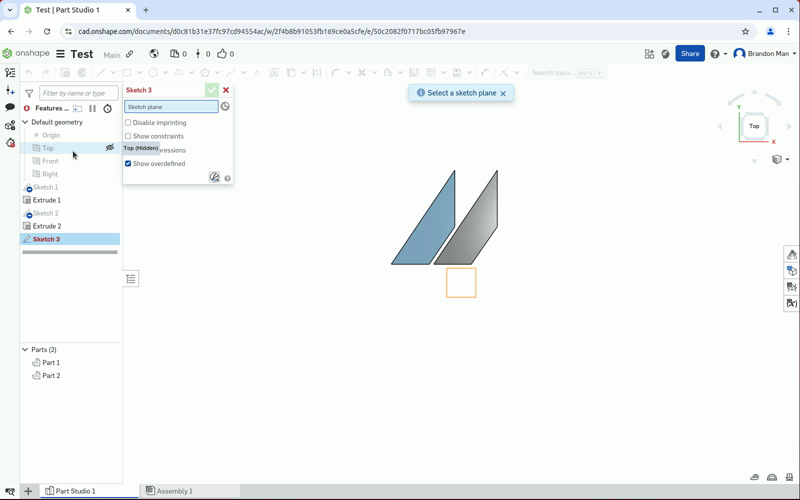
click(73, 150)
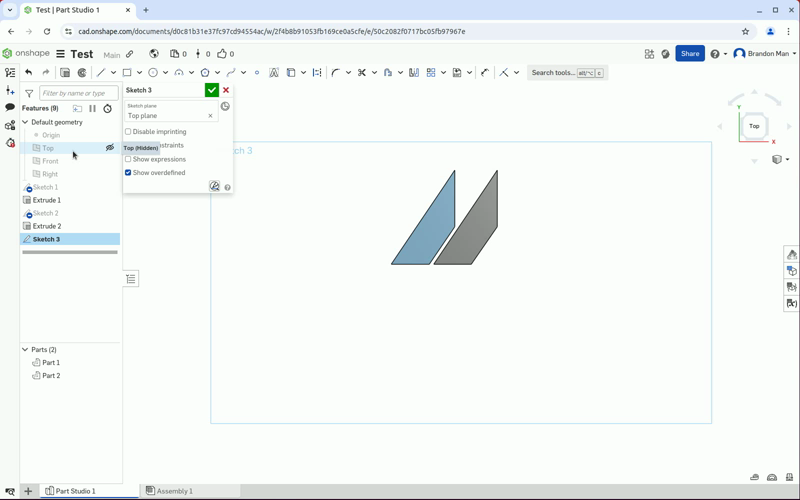
mouse_move(73, 352)
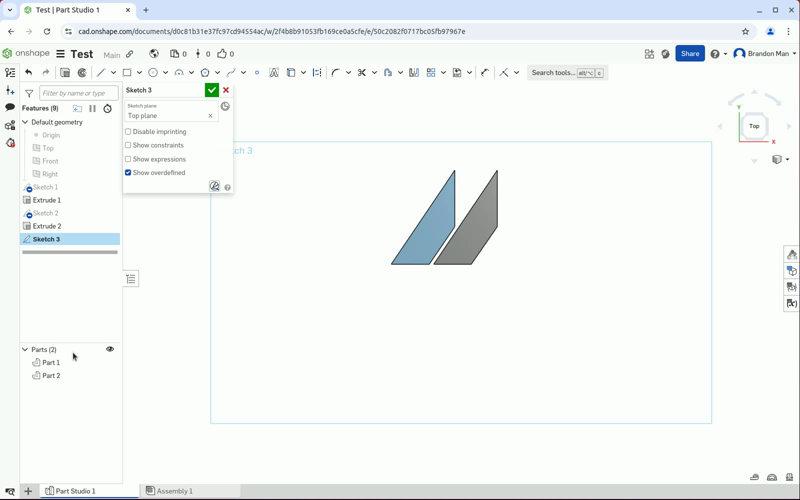
key(y)
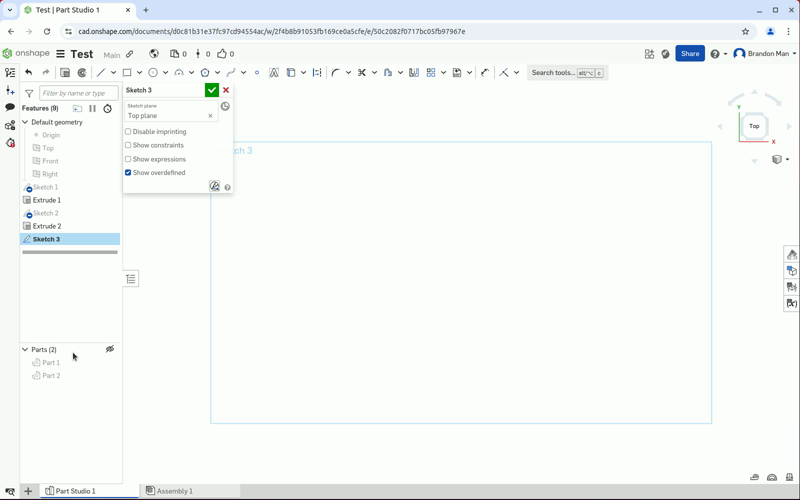
key(l)
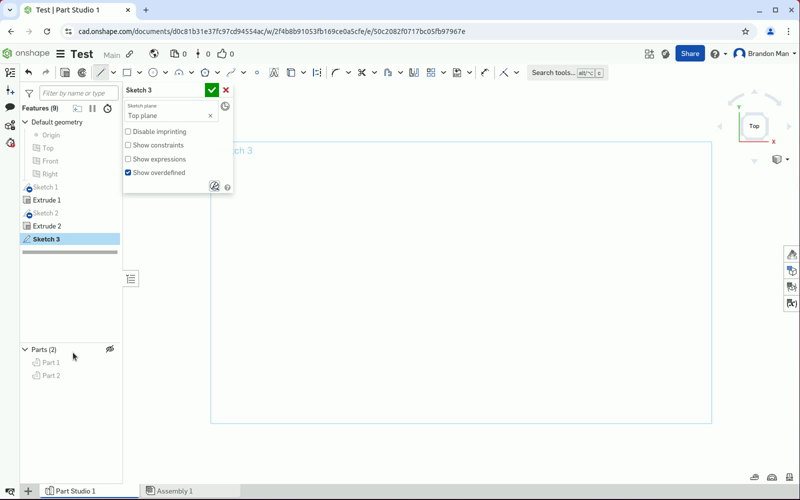
key_down(shift)
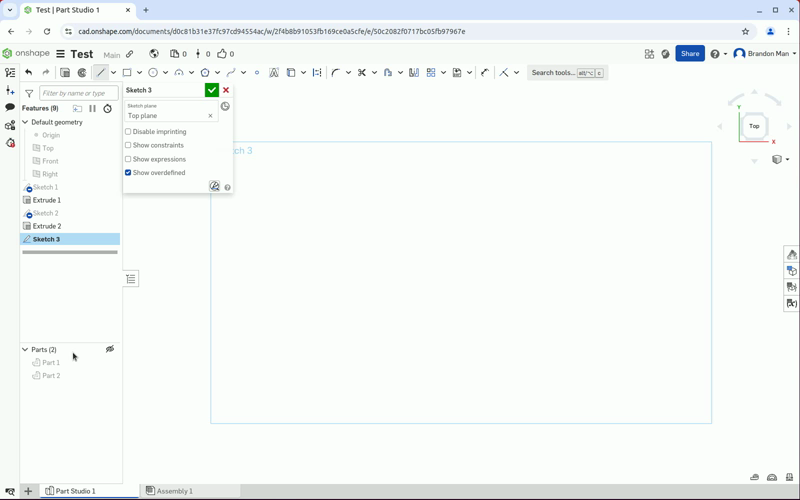
mouse_move(348, 264)
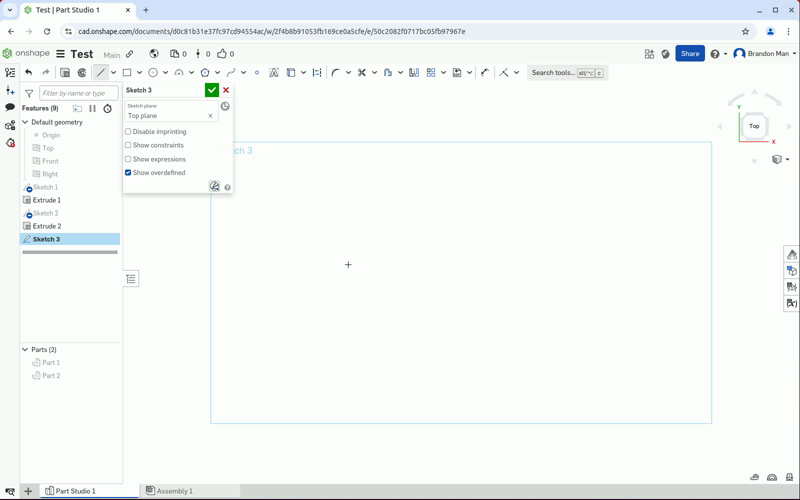
click(348, 264)
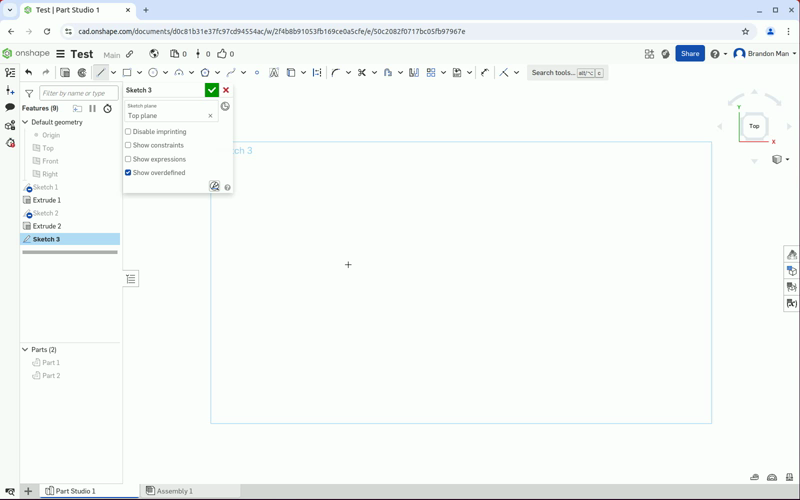
key_up(shift)
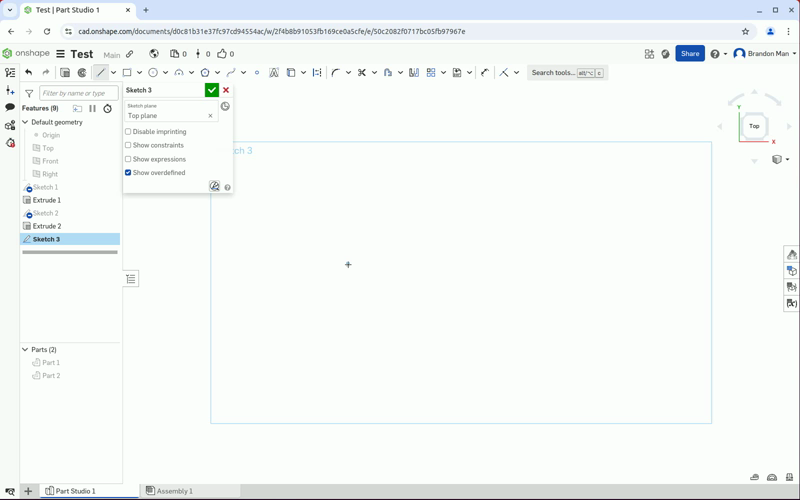
key_down(shift)
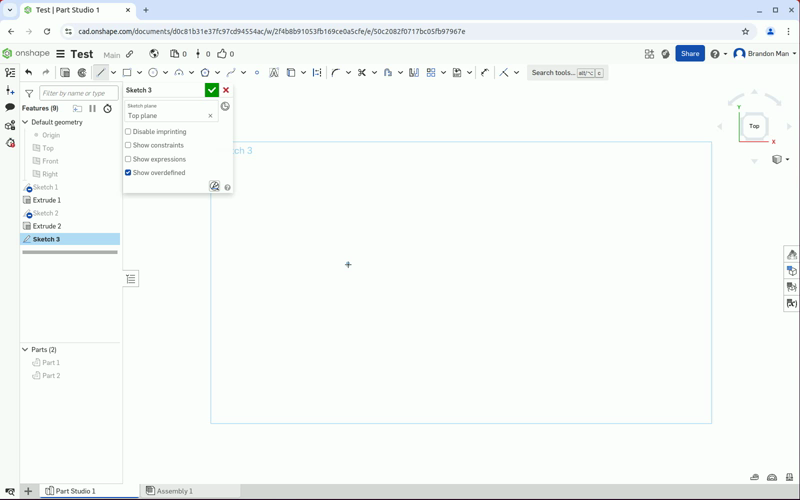
mouse_move(378, 264)
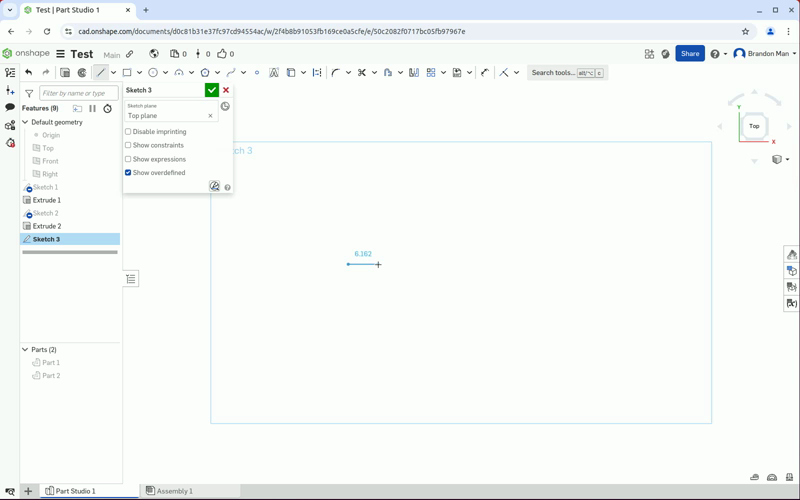
mouse_move(385, 264)
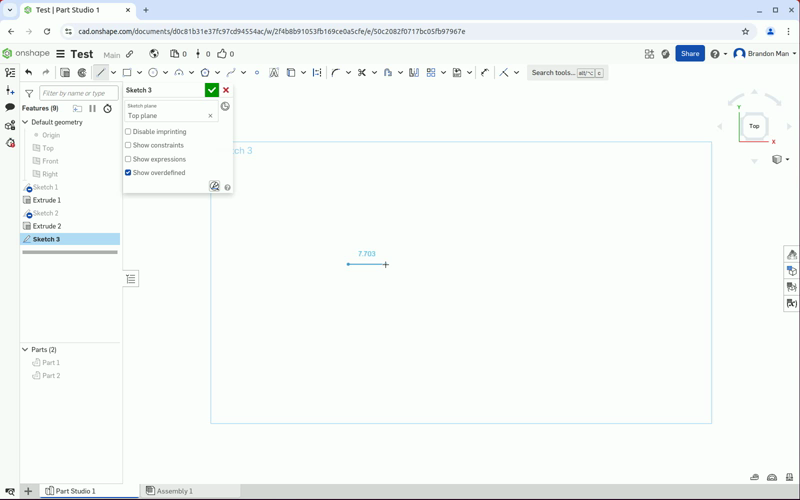
click(385, 264)
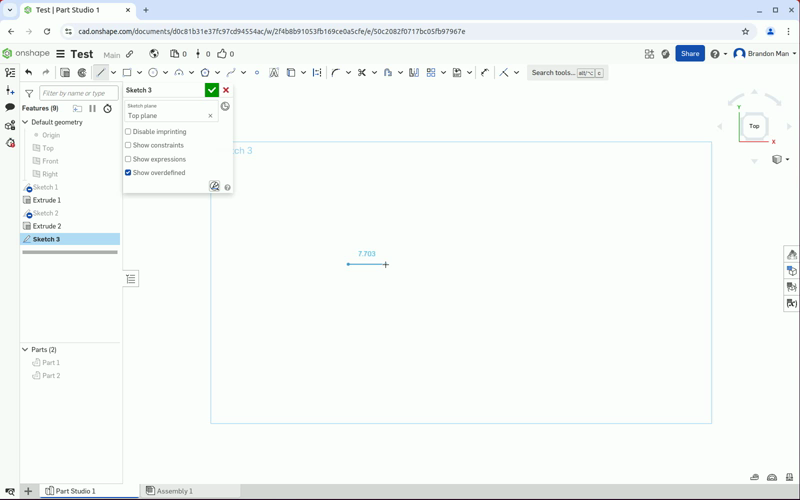
key_up(shift)
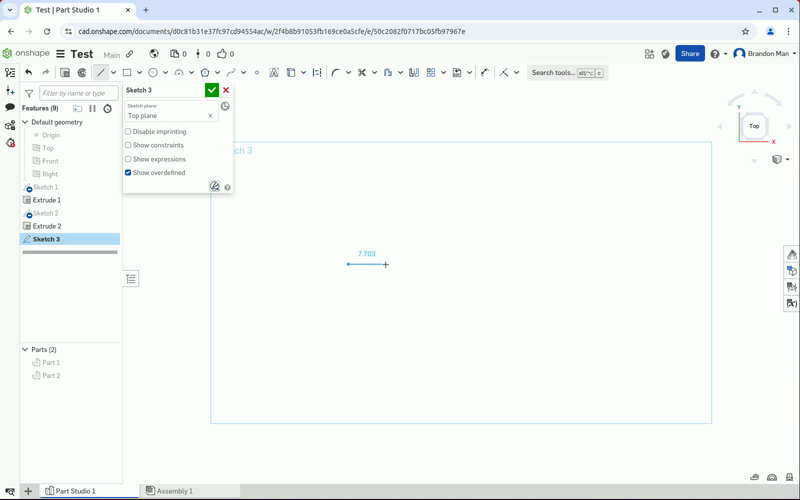
key_down(shift)
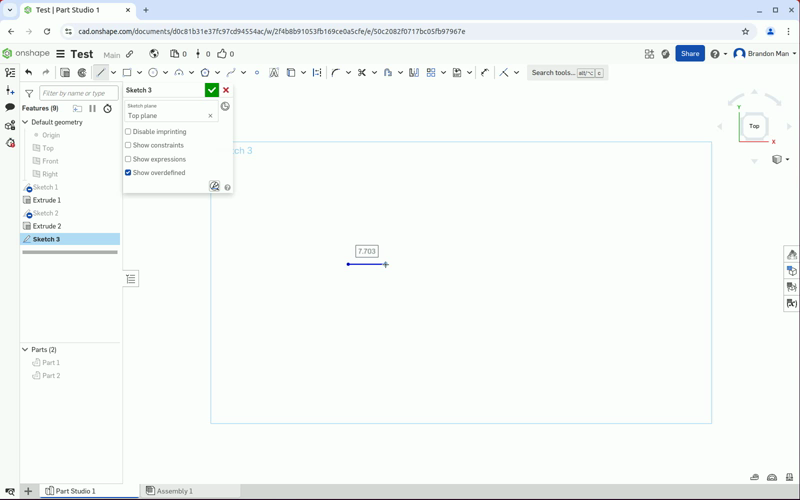
mouse_move(415, 264)
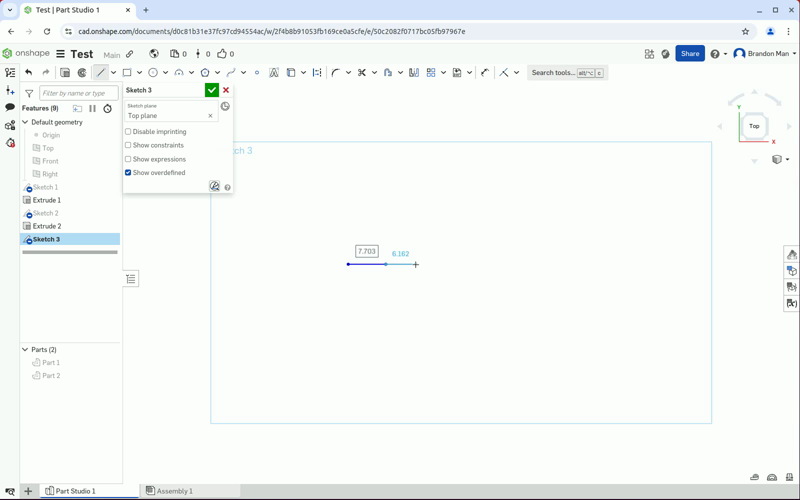
mouse_move(411, 226)
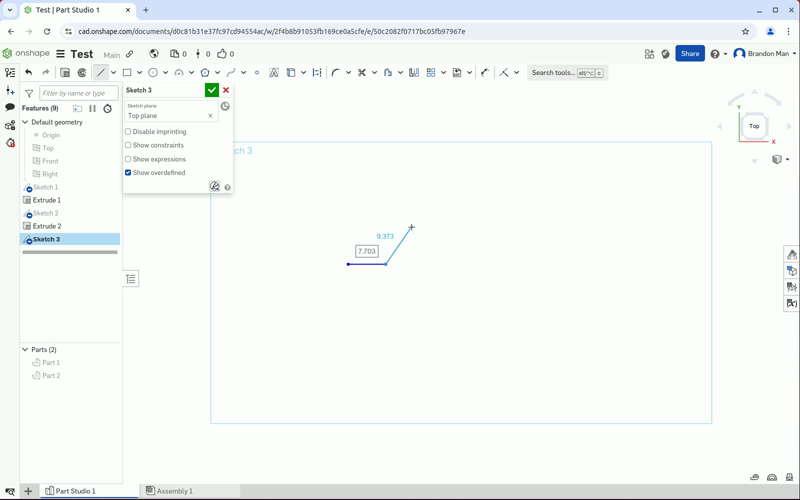
click(411, 226)
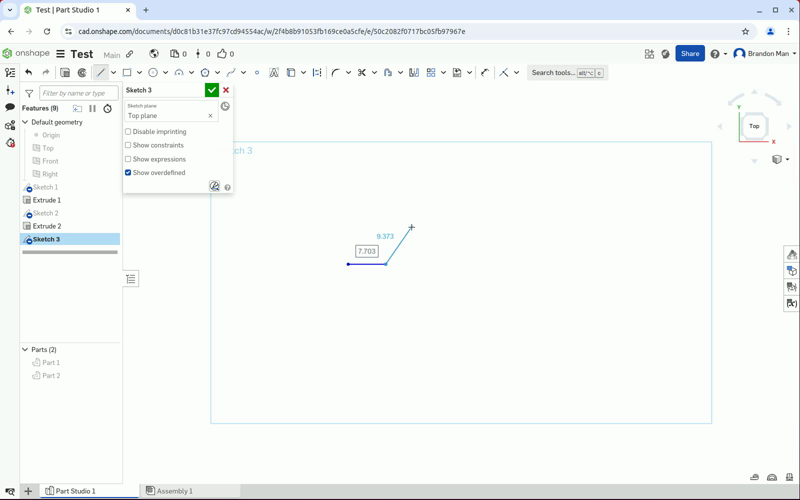
key_up(shift)
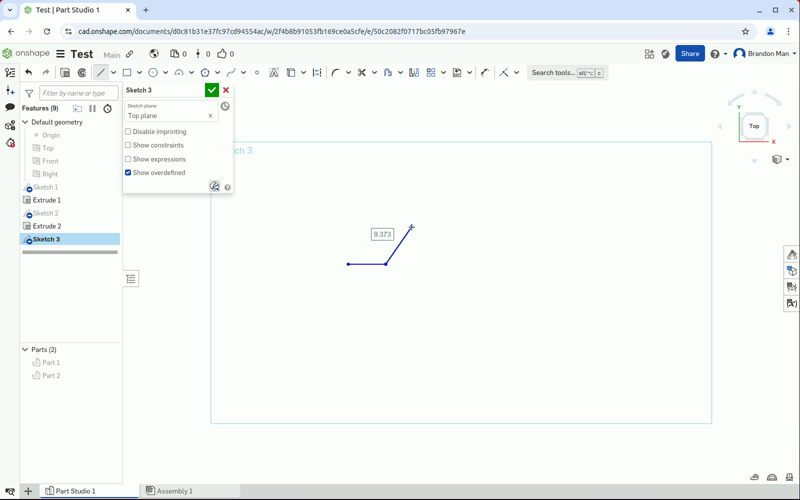
key_down(shift)
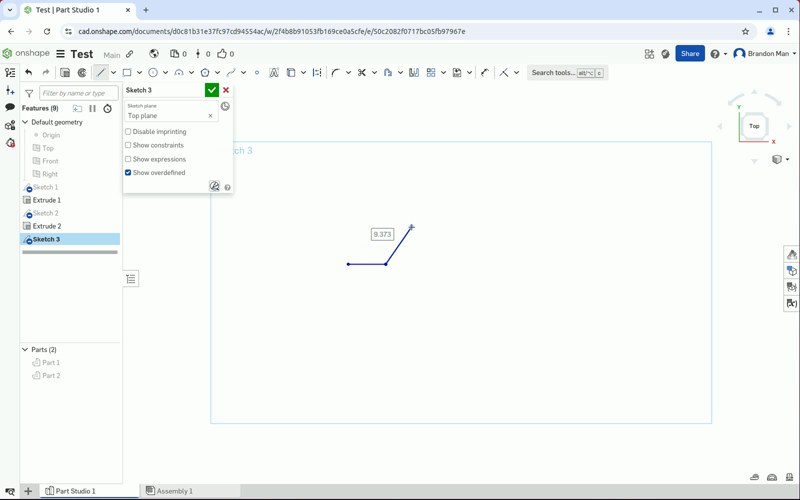
mouse_move(441, 226)
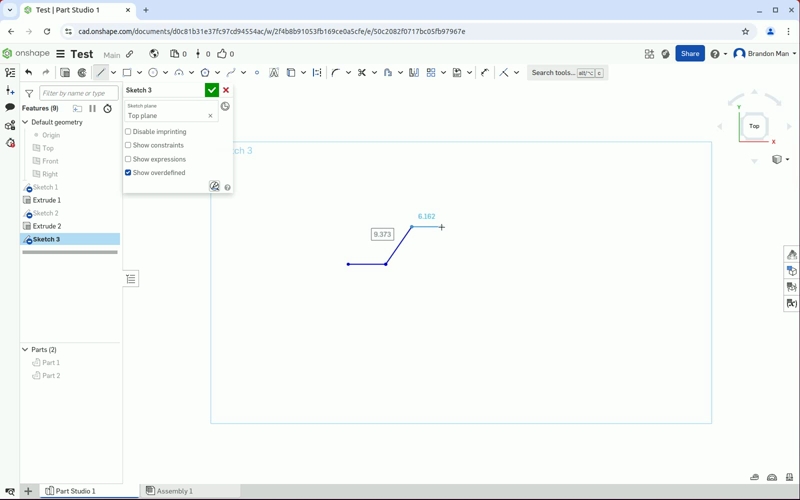
mouse_move(411, 170)
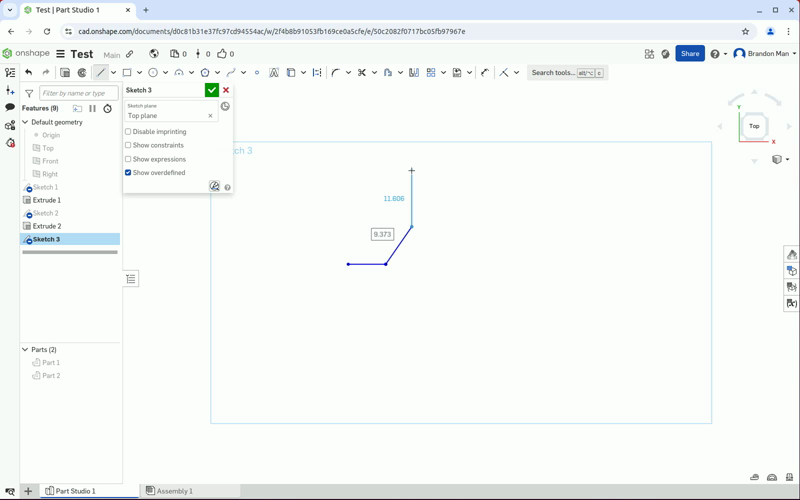
click(411, 170)
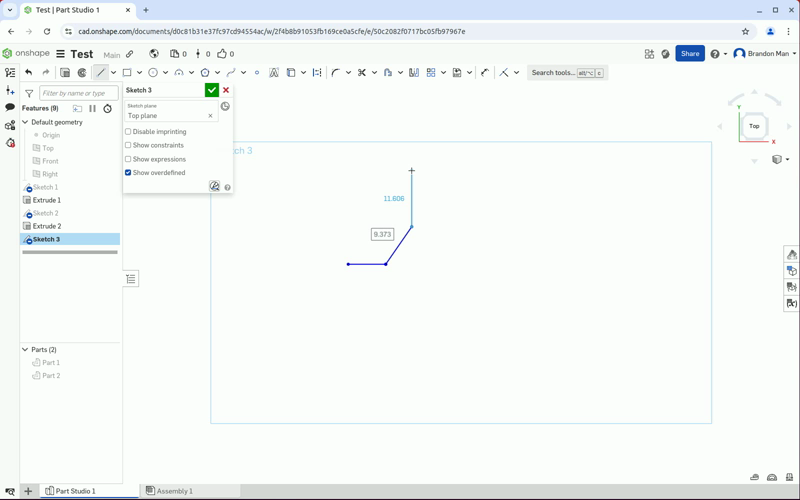
key_up(shift)
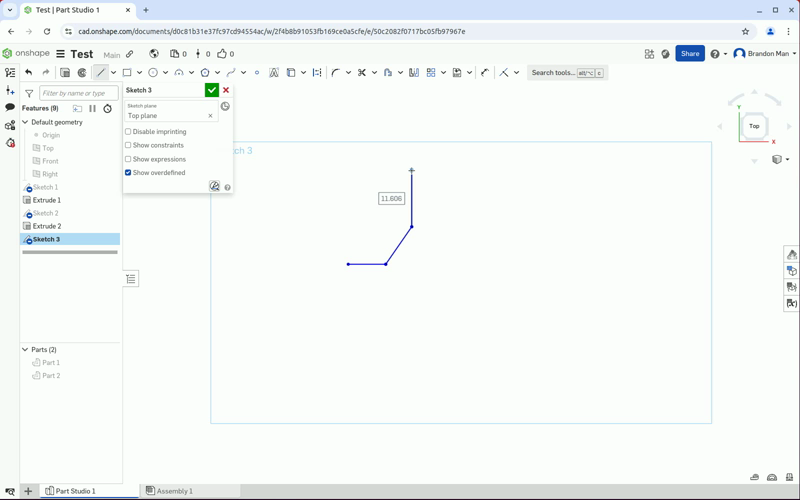
key_down(shift)
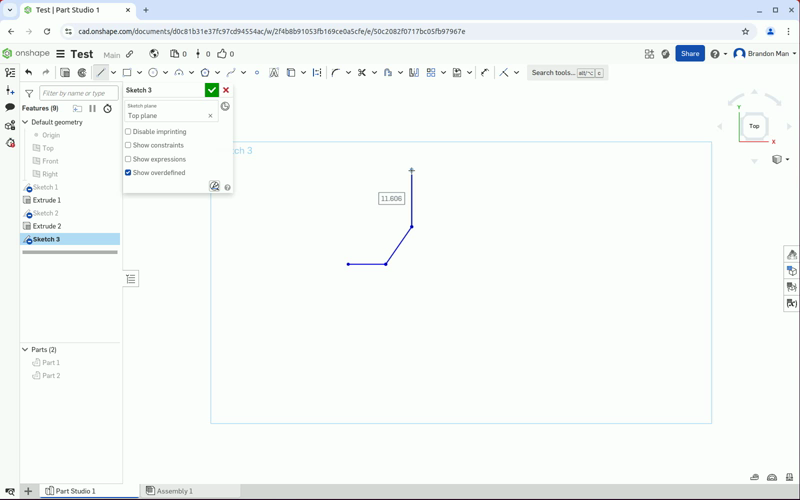
mouse_move(441, 170)
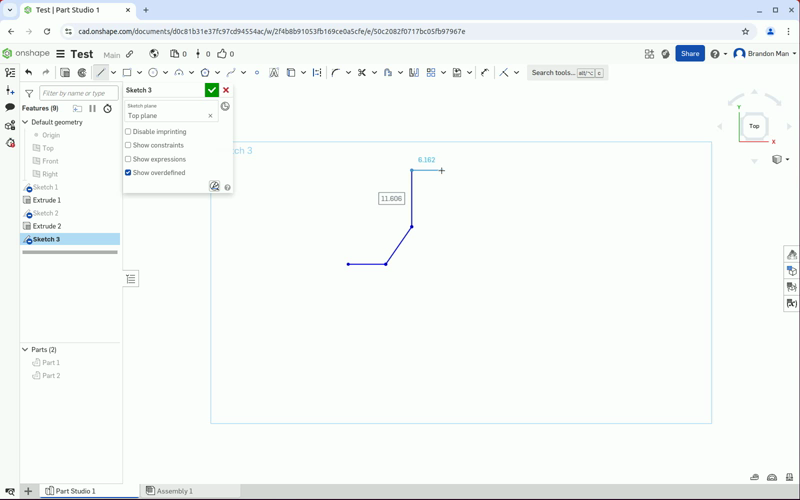
mouse_move(401, 185)
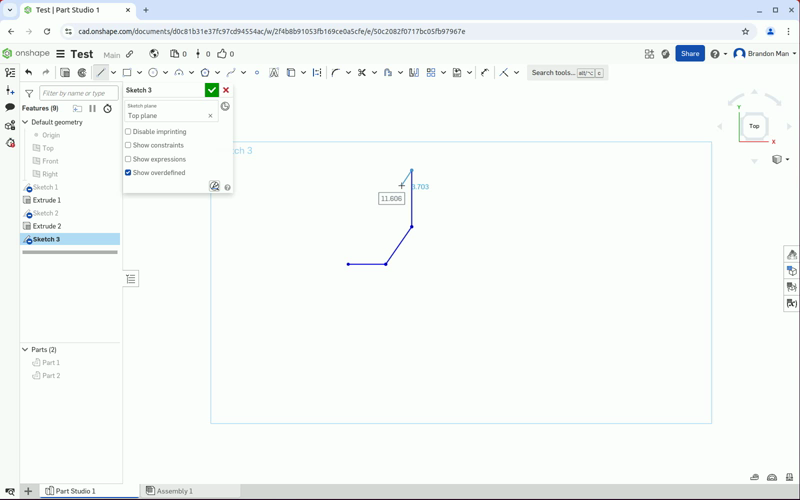
click(401, 185)
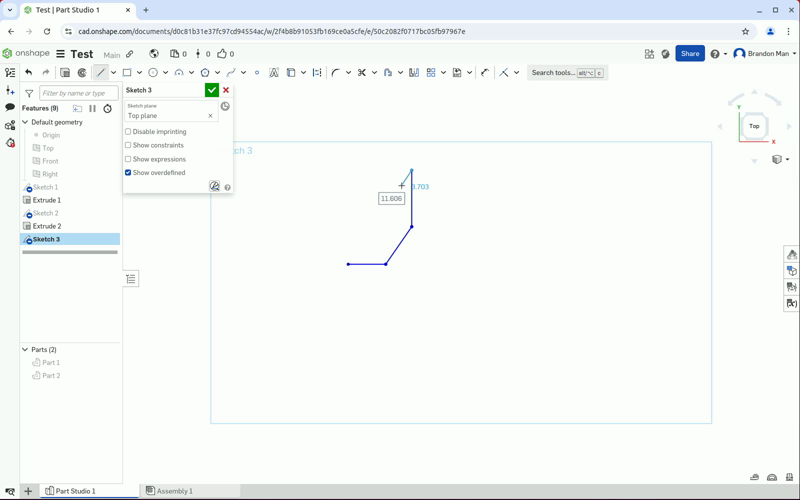
key_up(shift)
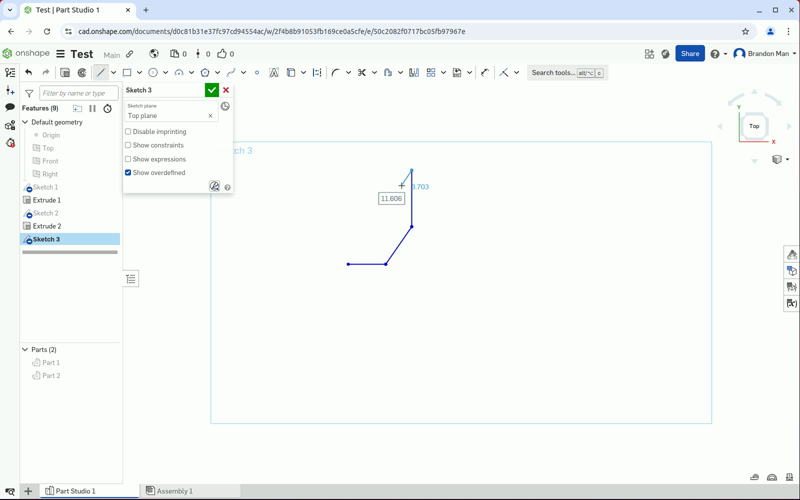
key_down(shift)
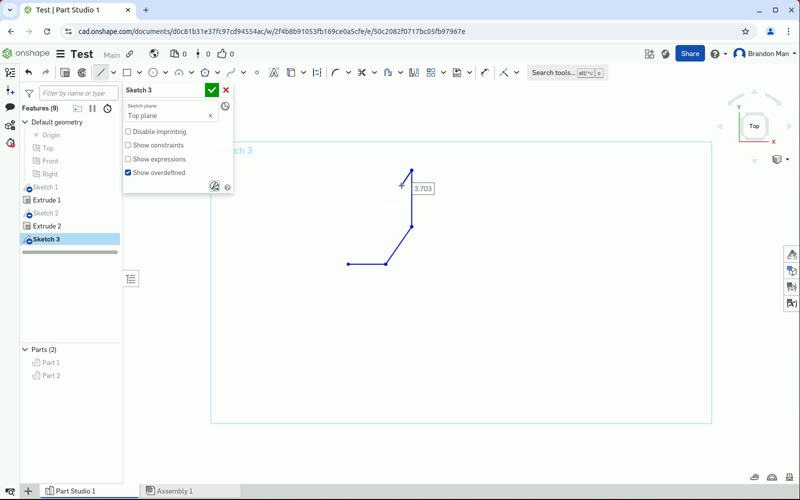
mouse_move(348, 264)
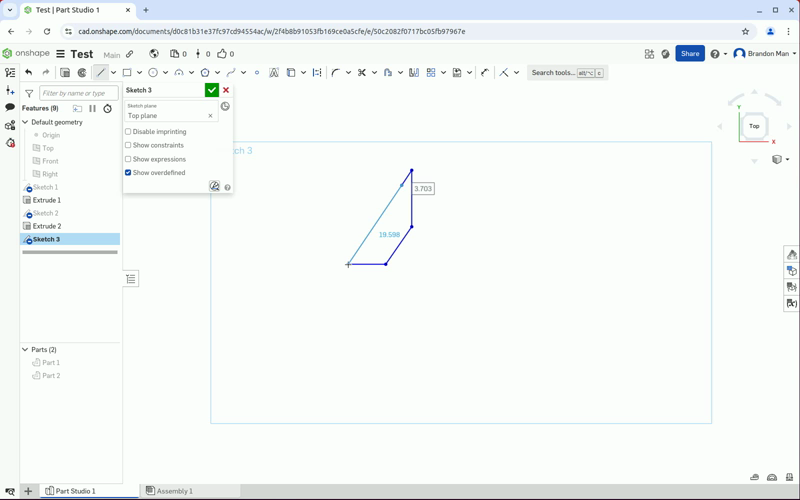
key_up(shift)
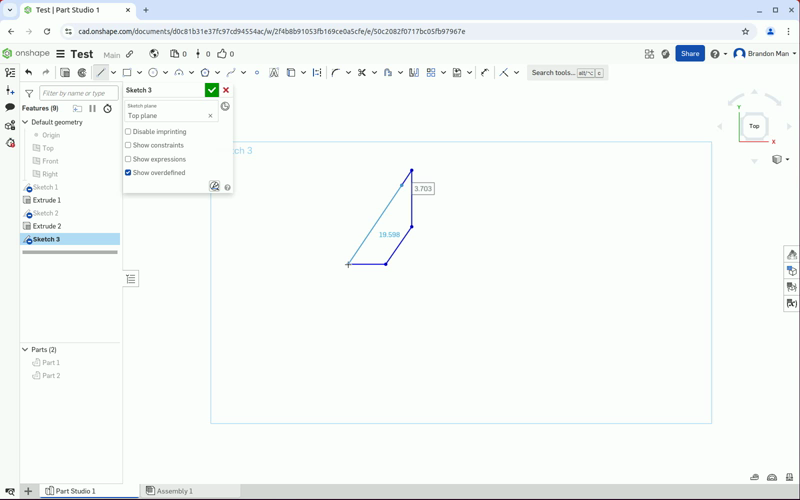
click(348, 264)
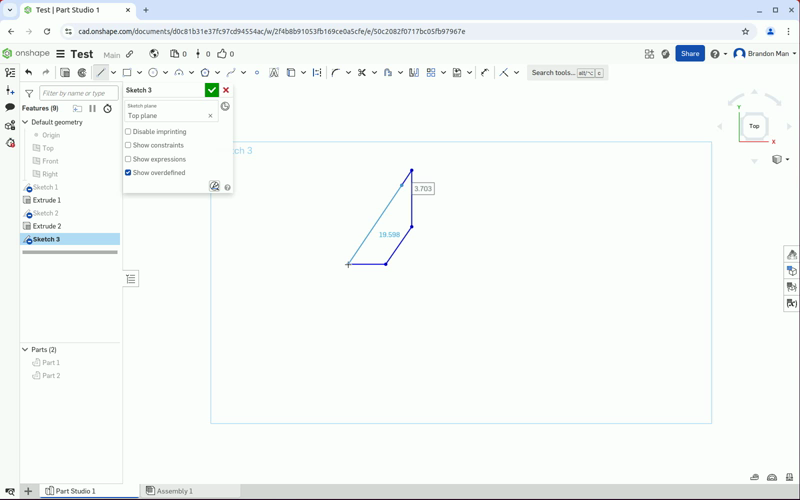
key(esc)
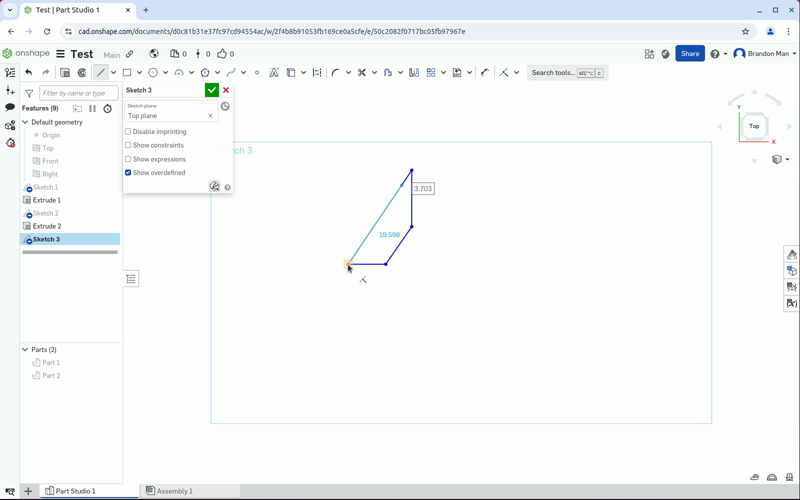
mouse_move(373, 230)
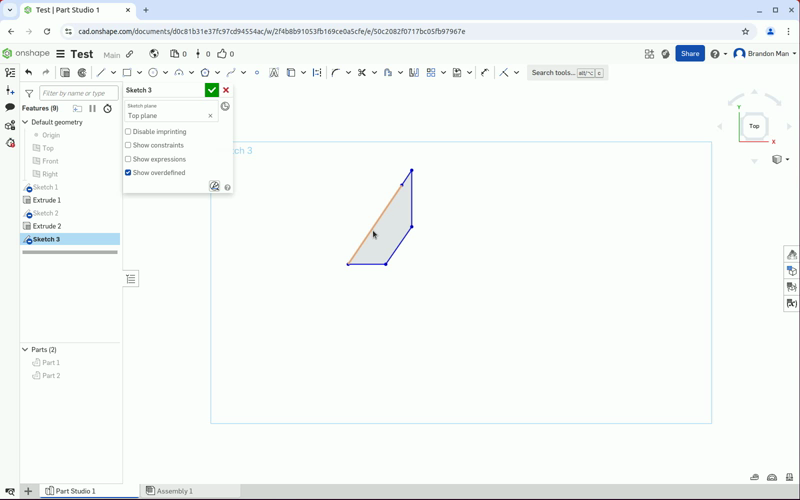
click(373, 230)
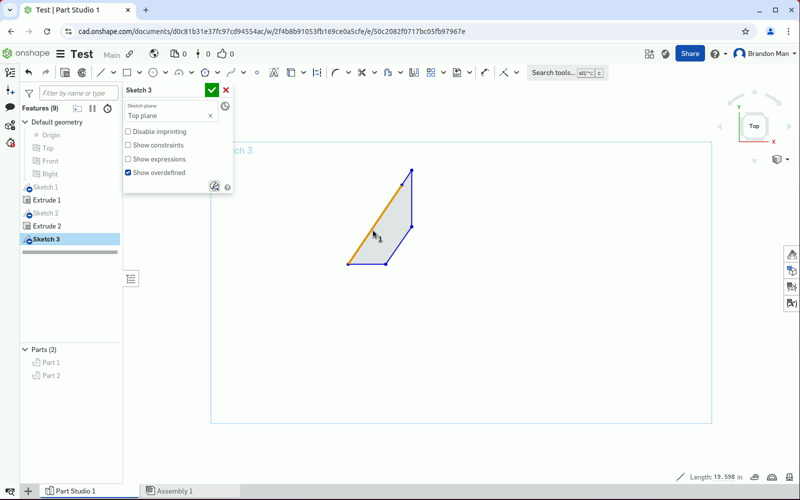
mouse_move(73, 352)
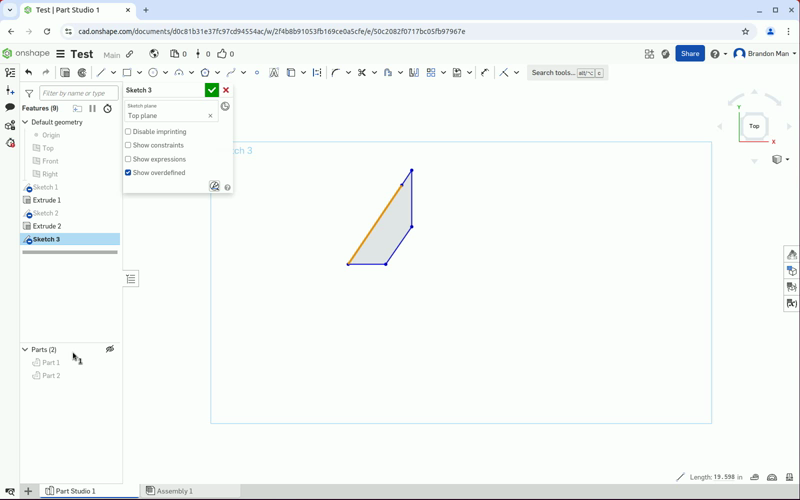
key(shift+y)
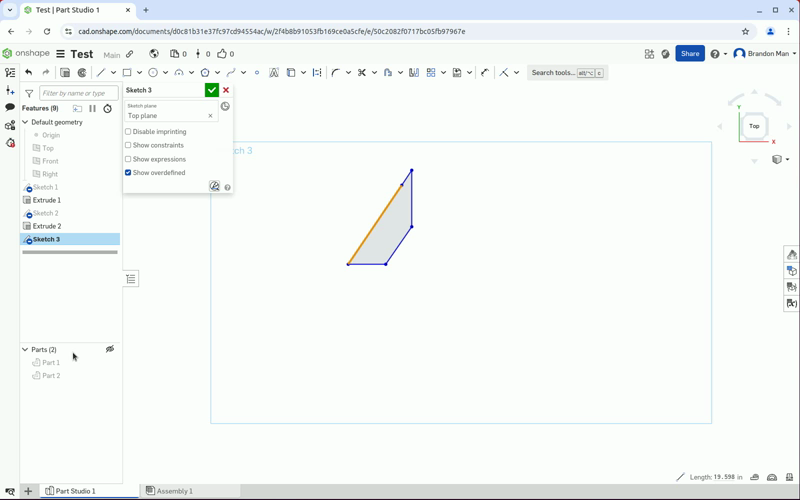
key(shift+e)
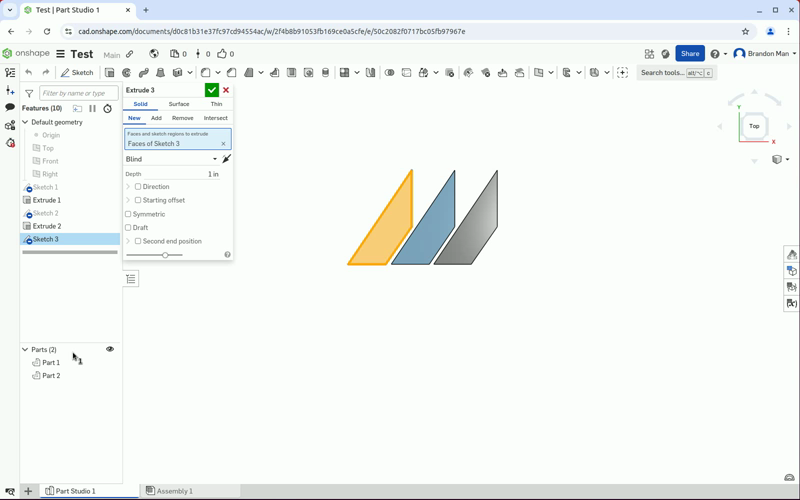
mouse_move(143, 106)
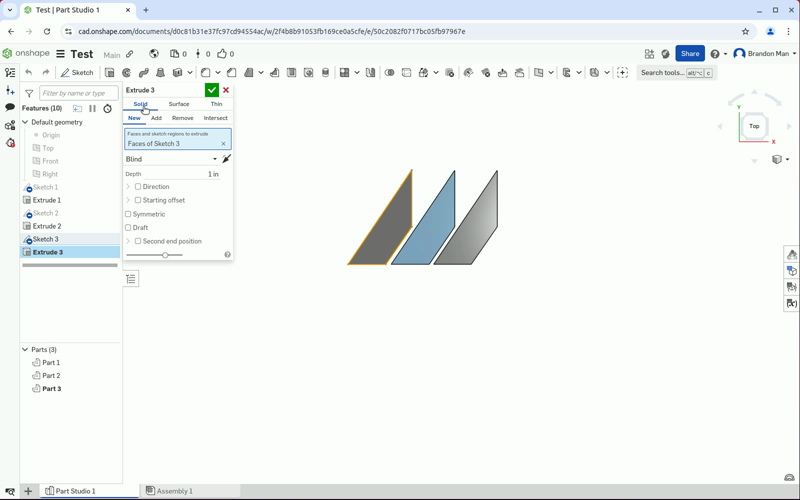
click(143, 106)
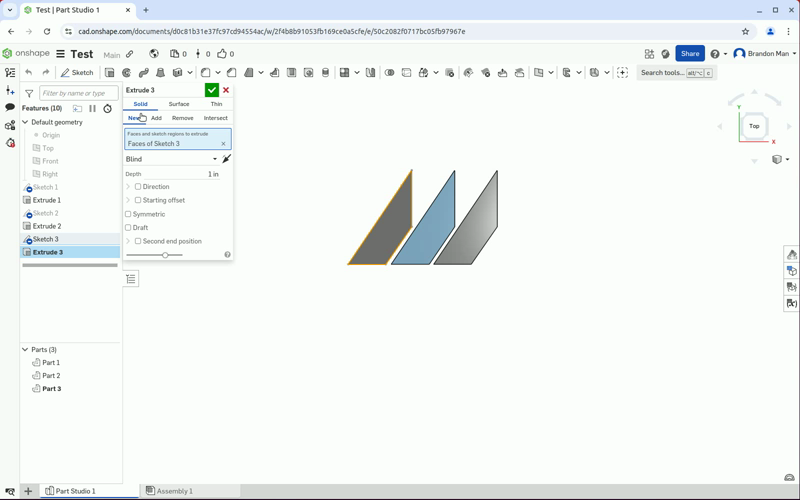
mouse_move(137, 120)
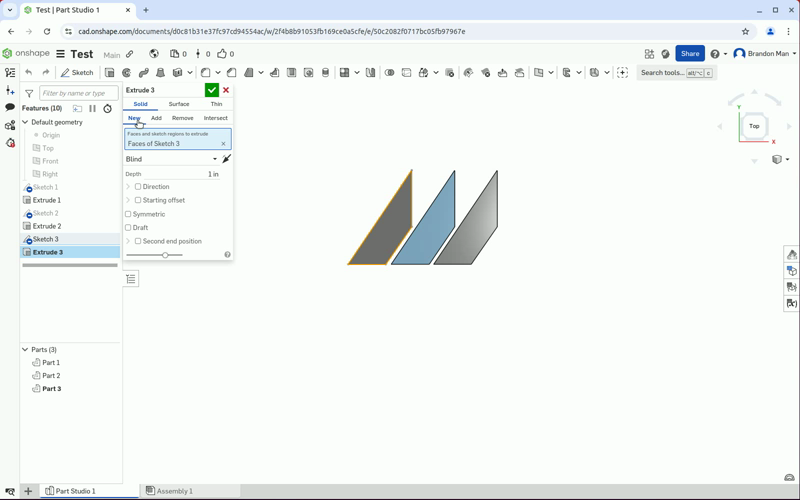
click(137, 120)
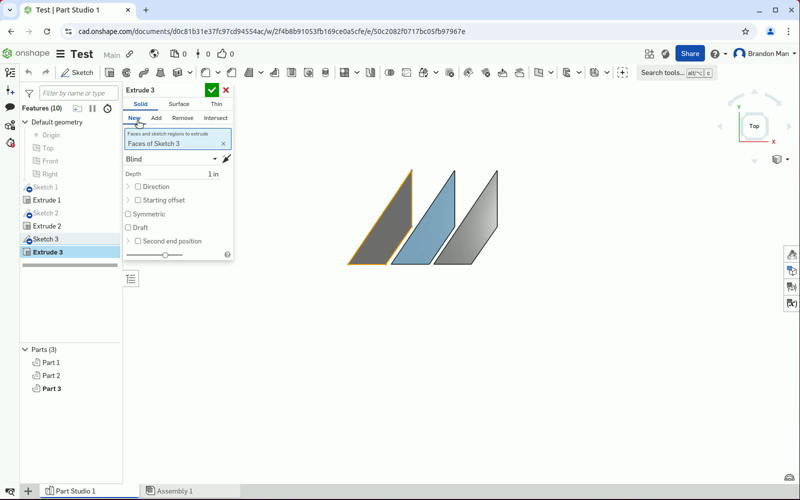
key(tab, 4)
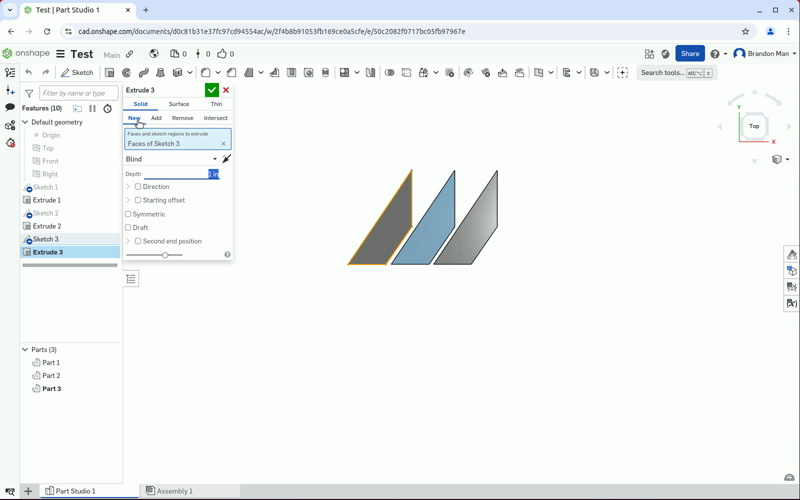
text(1.685)
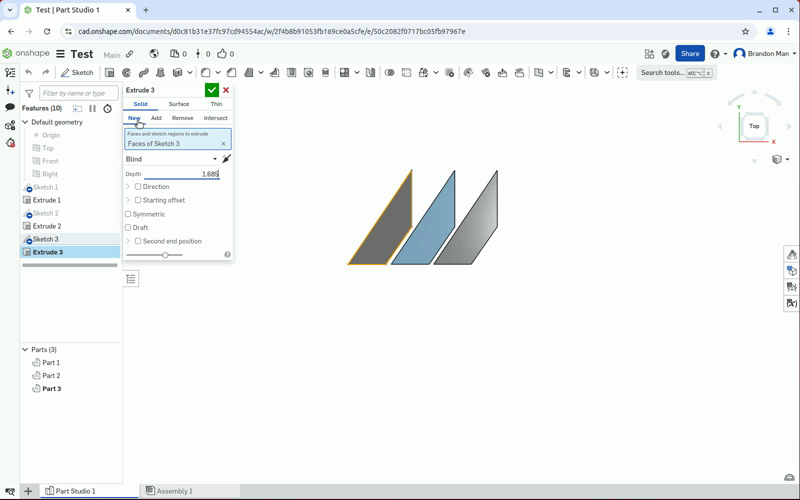
key(enter)
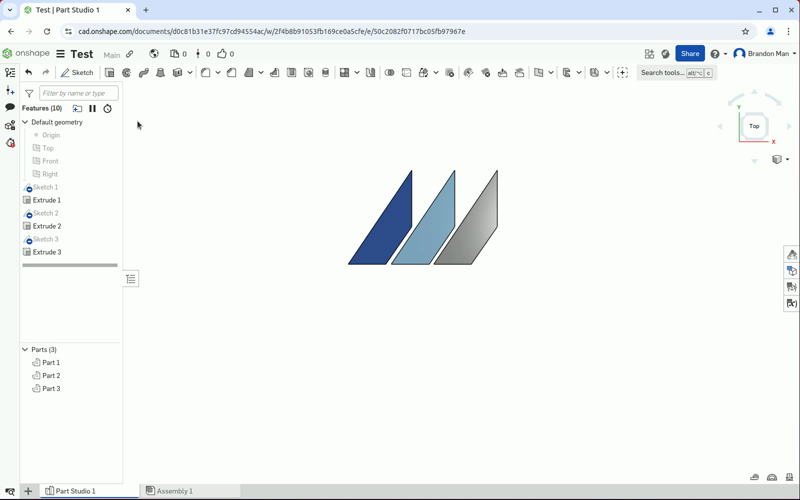
key(shift+h)
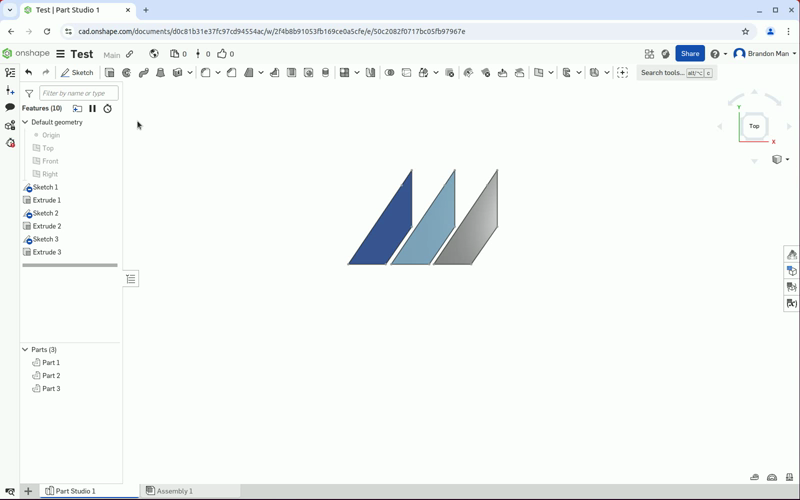
key(shift+h)
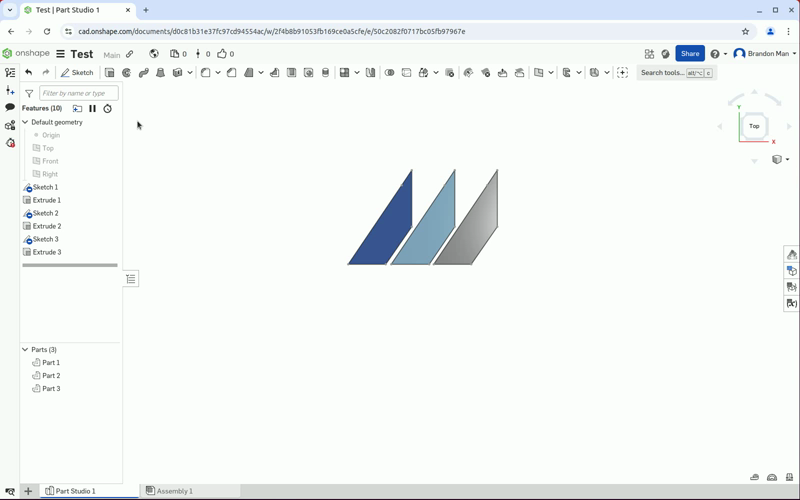
key(shift+7)
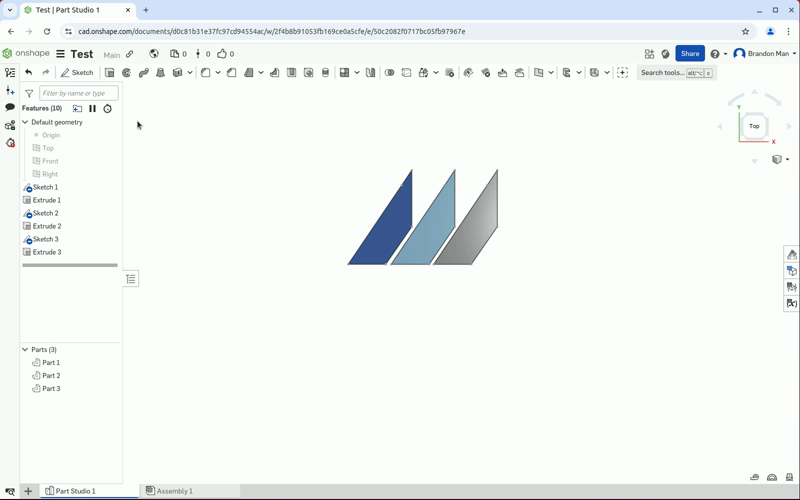
key(up, 3)
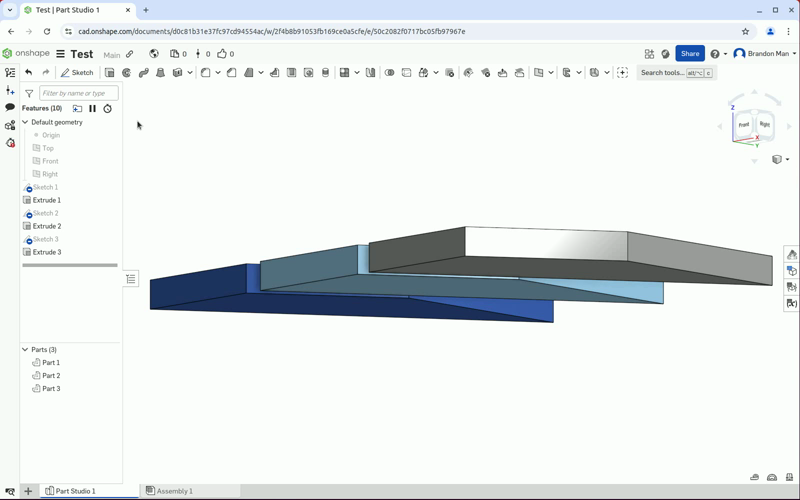
key(left, 3)
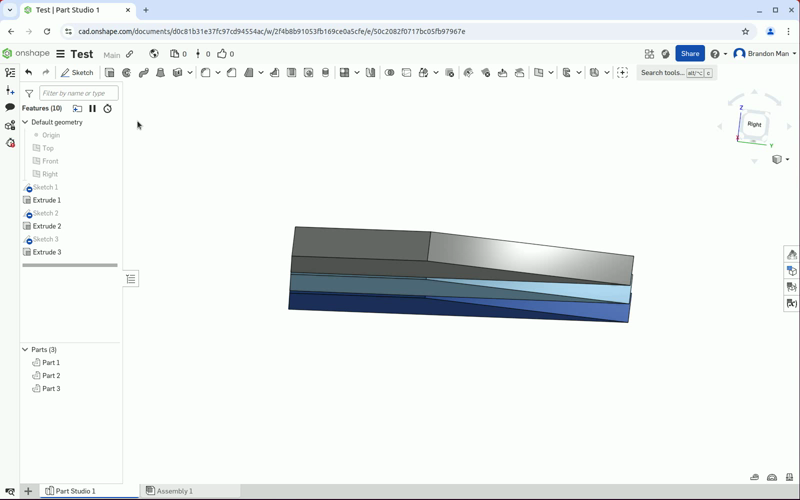
key(right, 3)
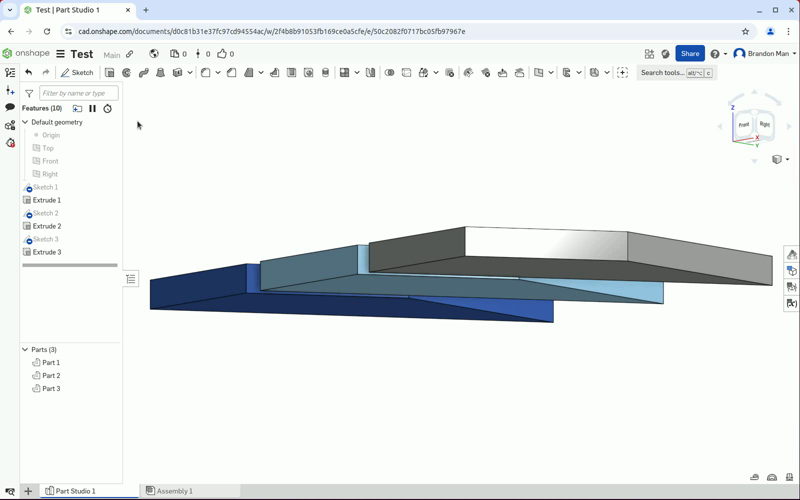
key(down, 3)
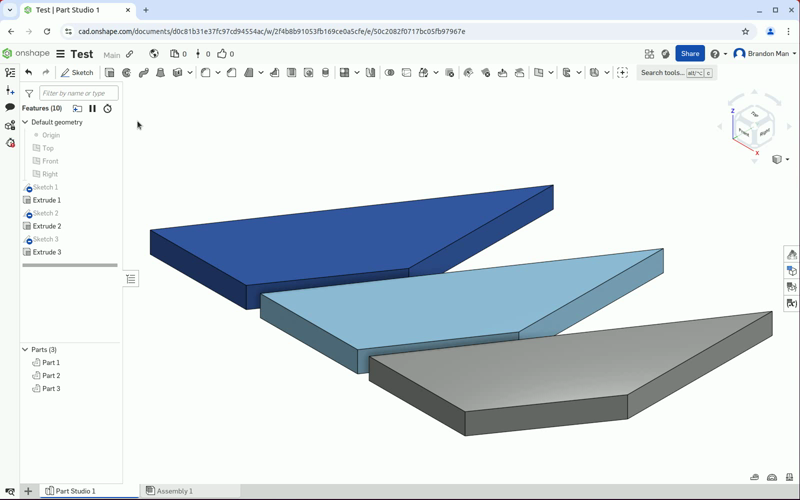
mouse_move(73, 189)
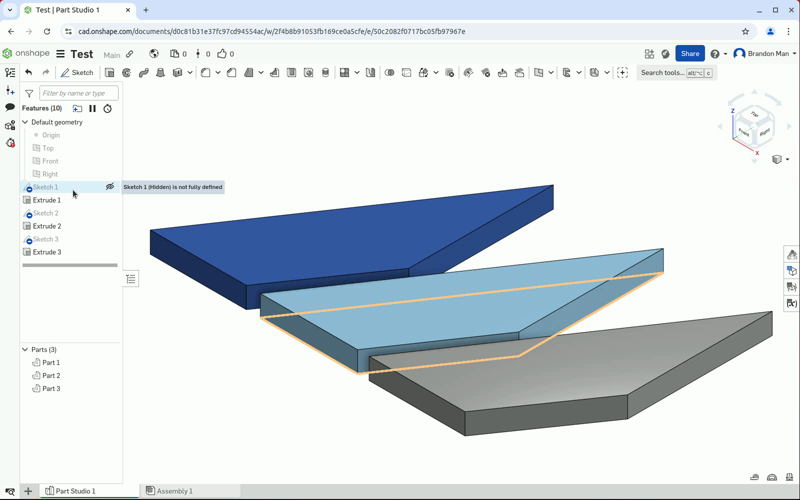
click(73, 189)